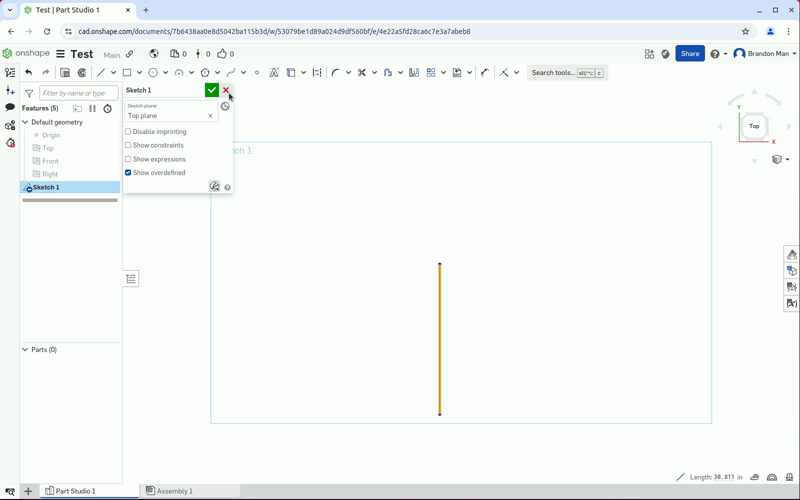
key(shift+h)
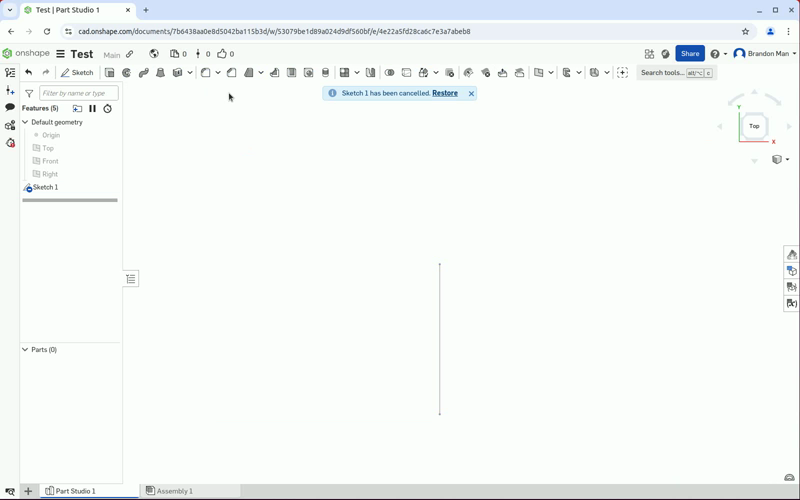
key(shift+s)
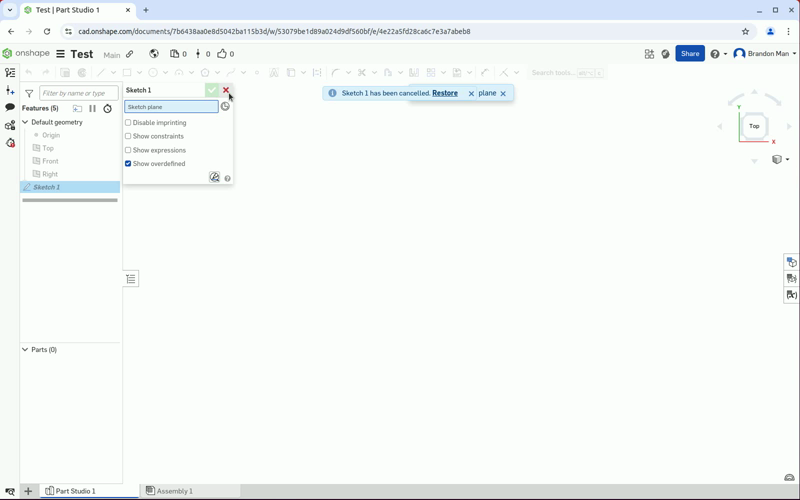
mouse_move(73, 150)
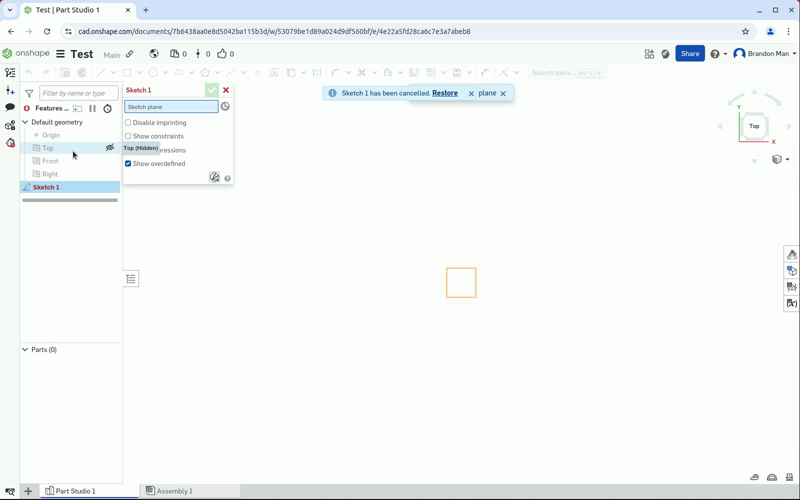
click(73, 150)
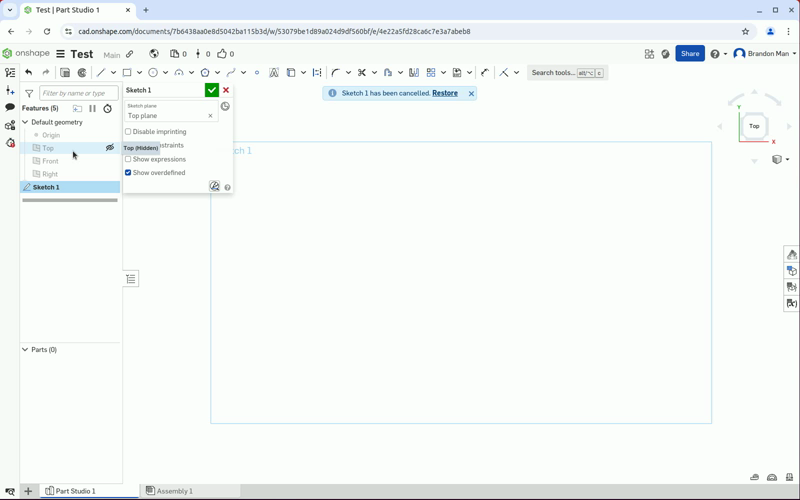
mouse_move(73, 352)
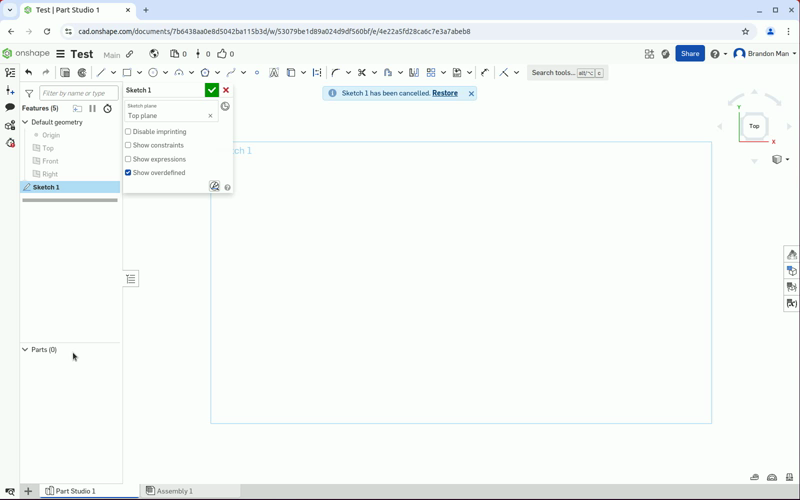
key(y)
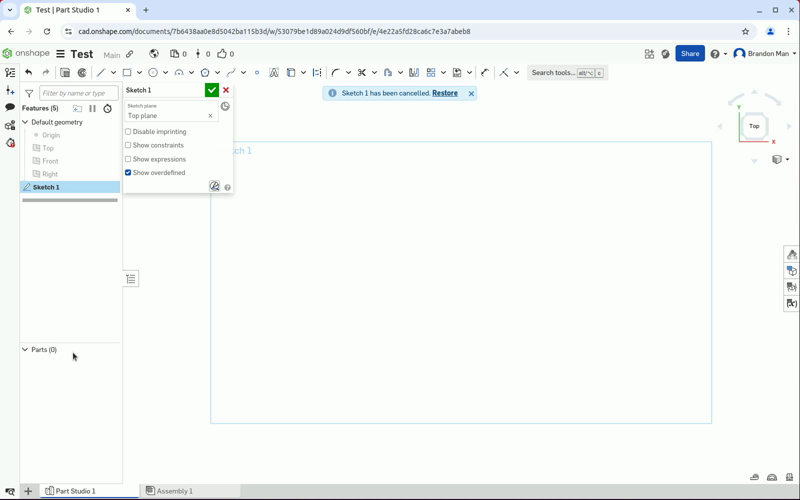
key(l)
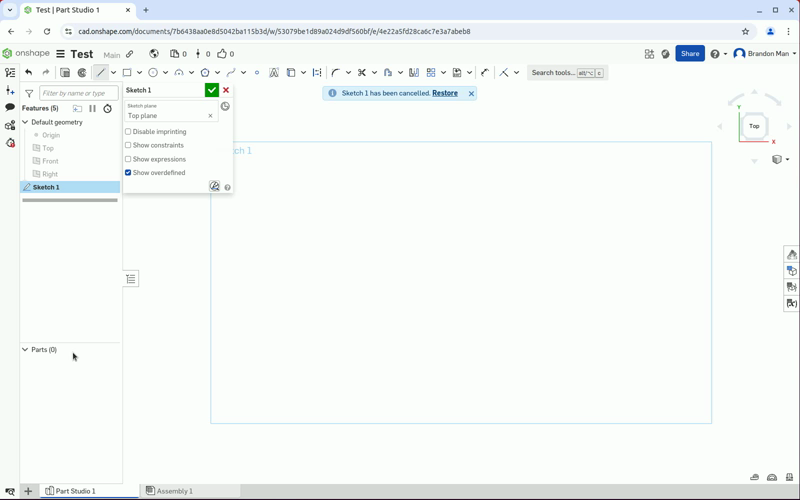
key_down(shift)
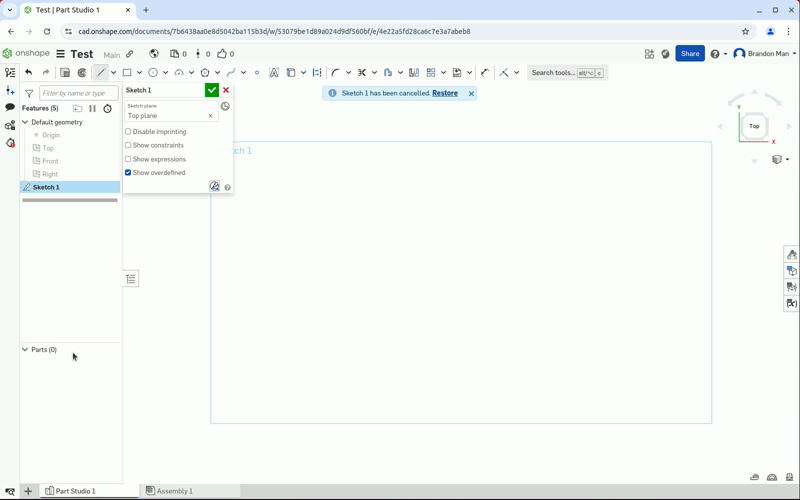
mouse_move(460, 282)
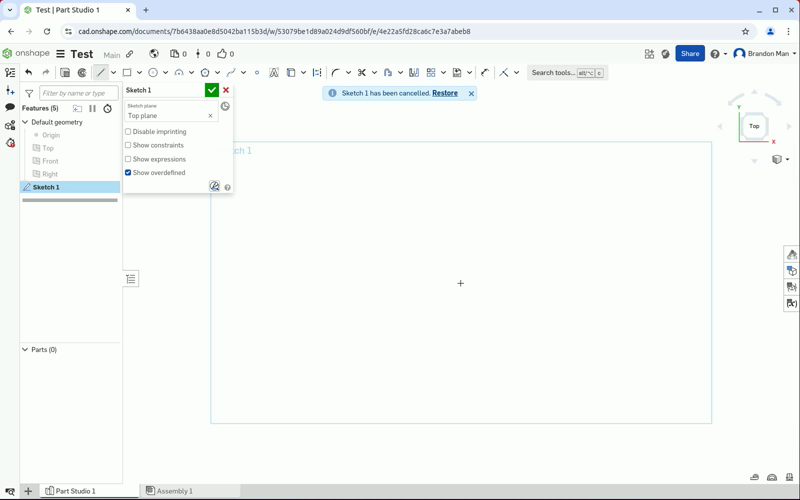
click(460, 282)
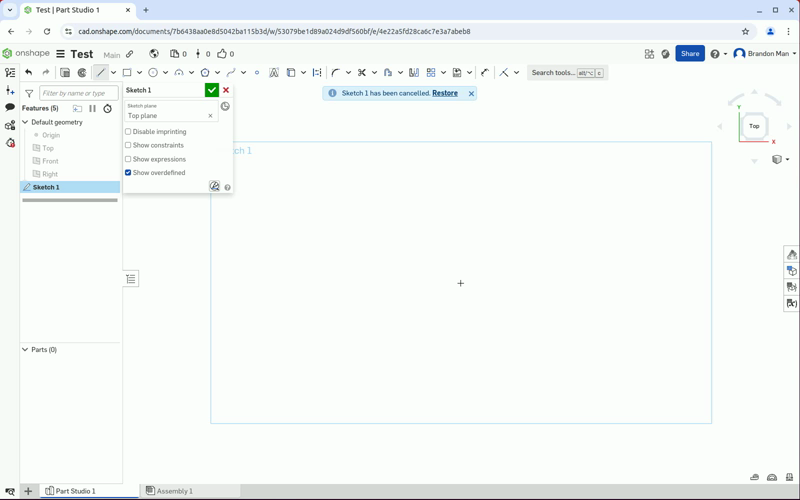
key_up(shift)
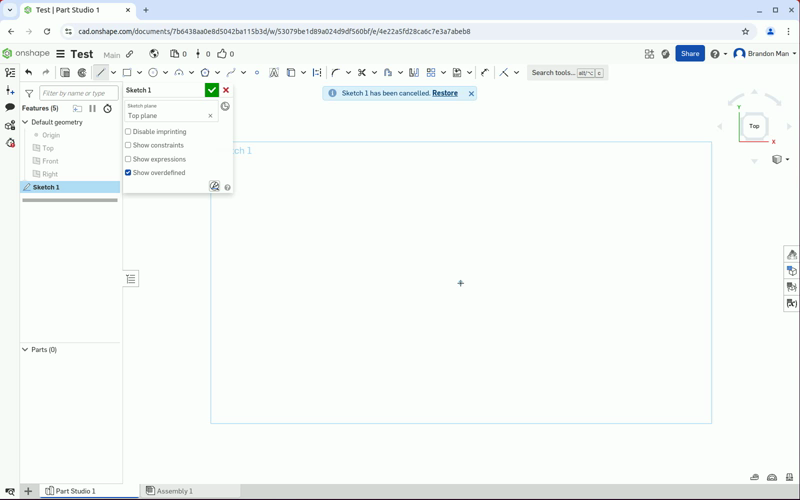
key_down(shift)
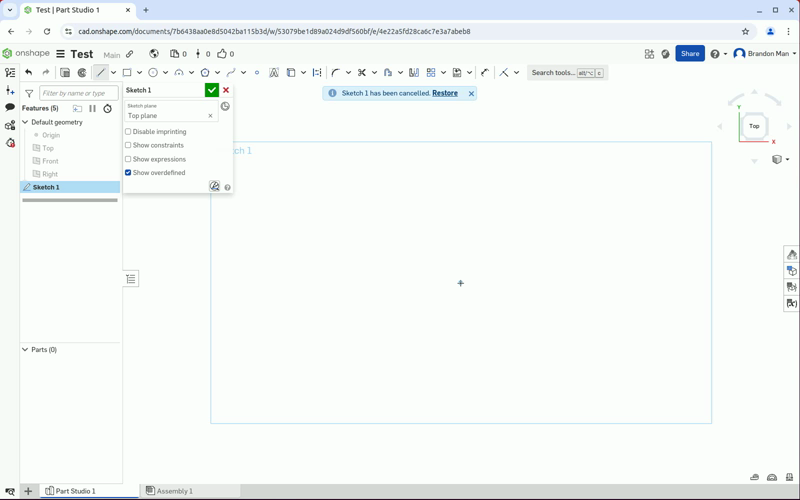
mouse_move(573, 282)
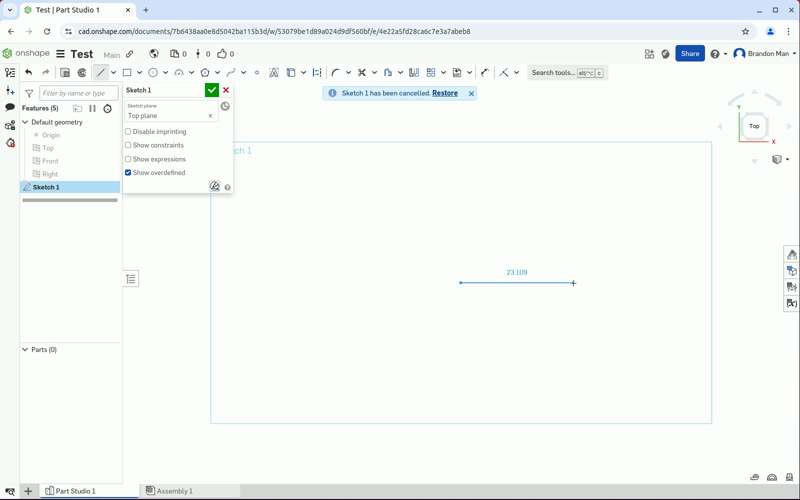
click(573, 282)
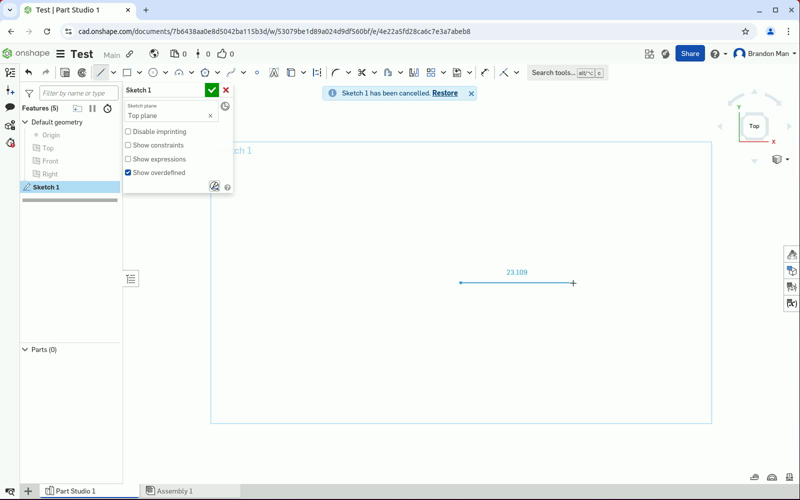
key_up(shift)
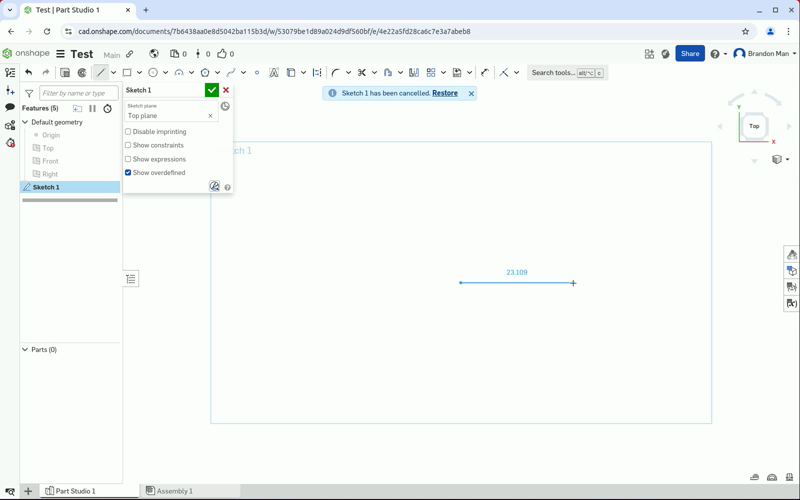
key_down(shift)
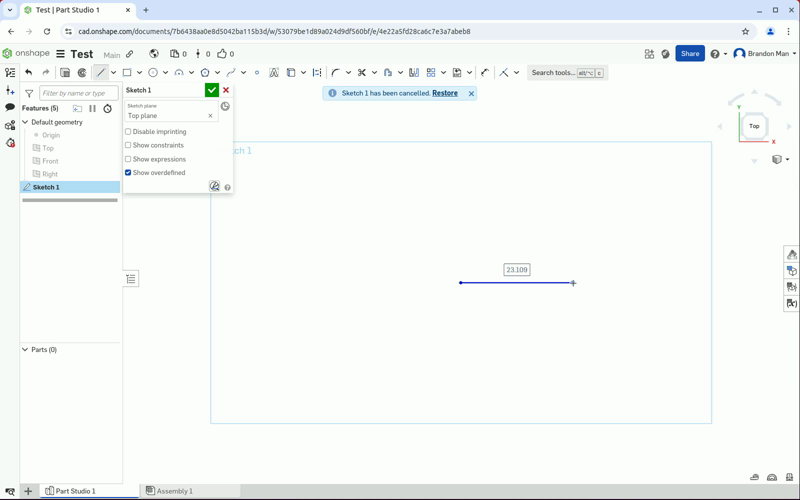
mouse_move(589, 282)
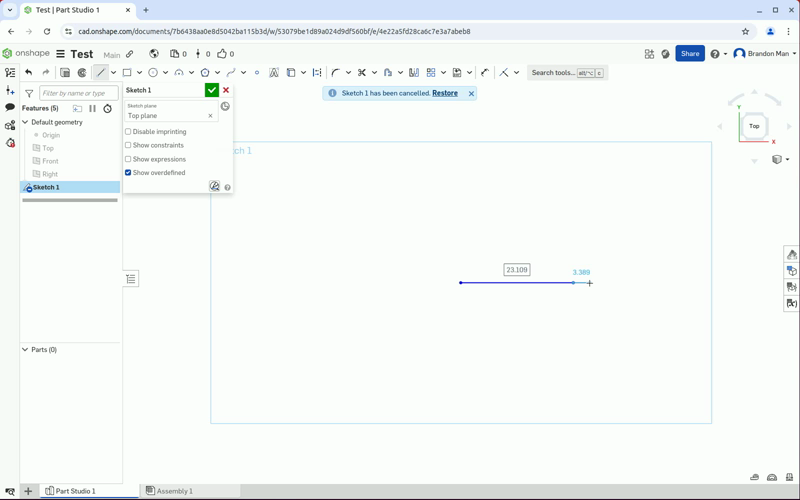
mouse_move(573, 256)
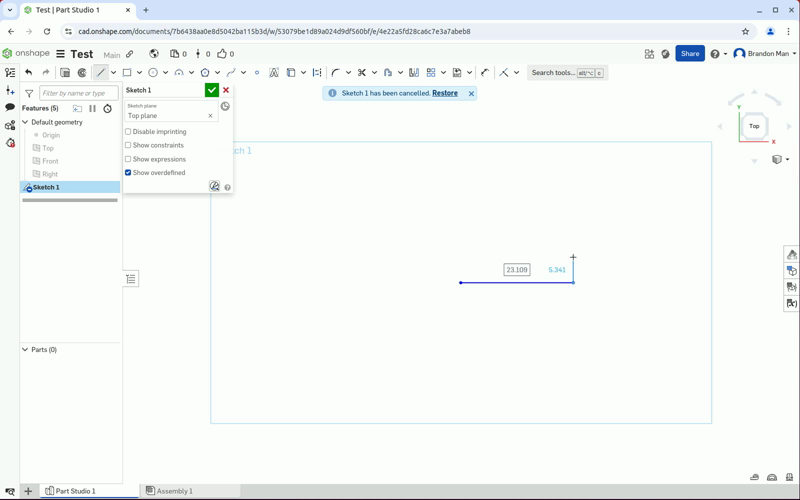
click(573, 256)
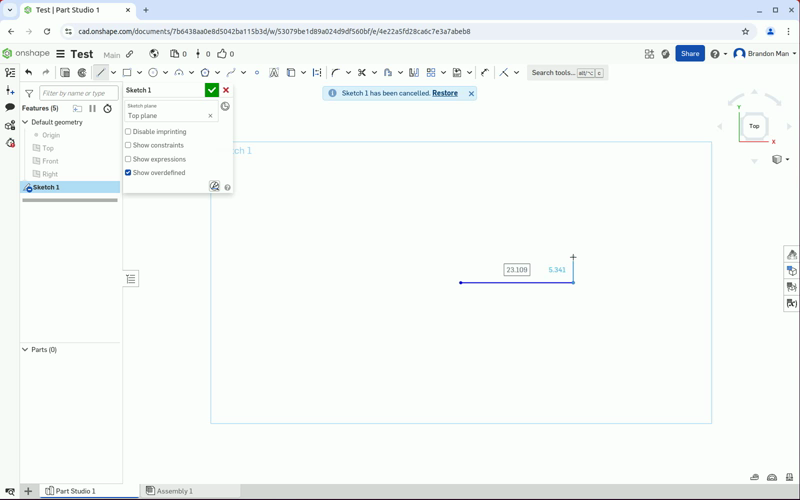
key_up(shift)
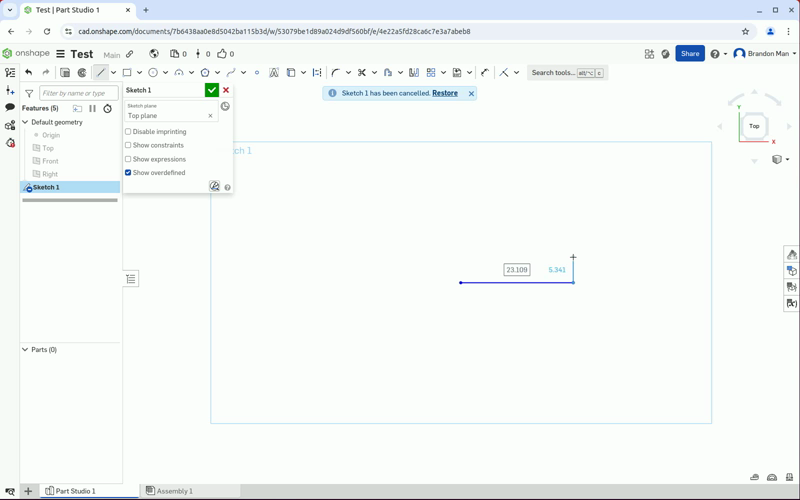
key_down(shift)
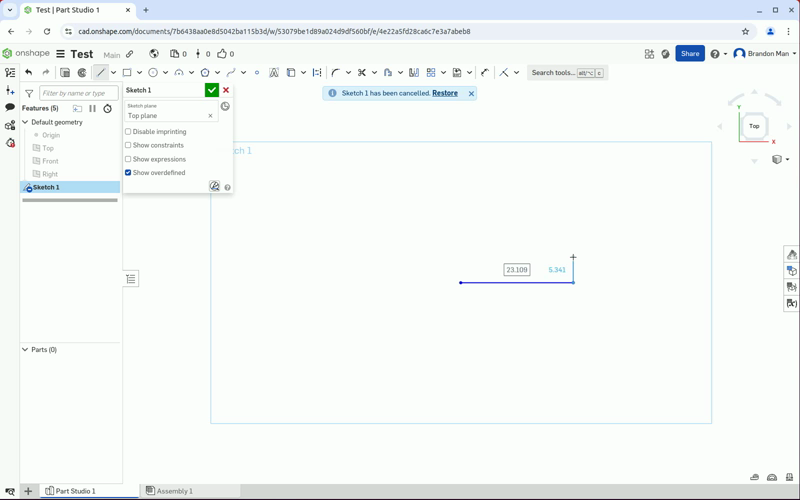
mouse_move(460, 256)
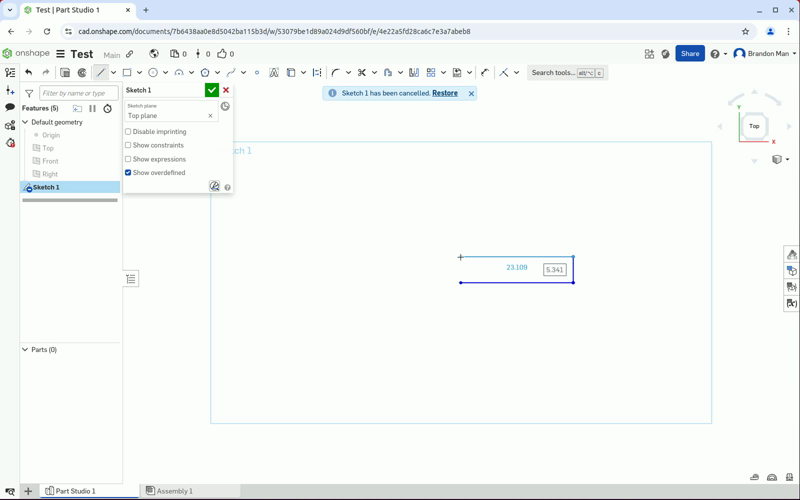
click(460, 256)
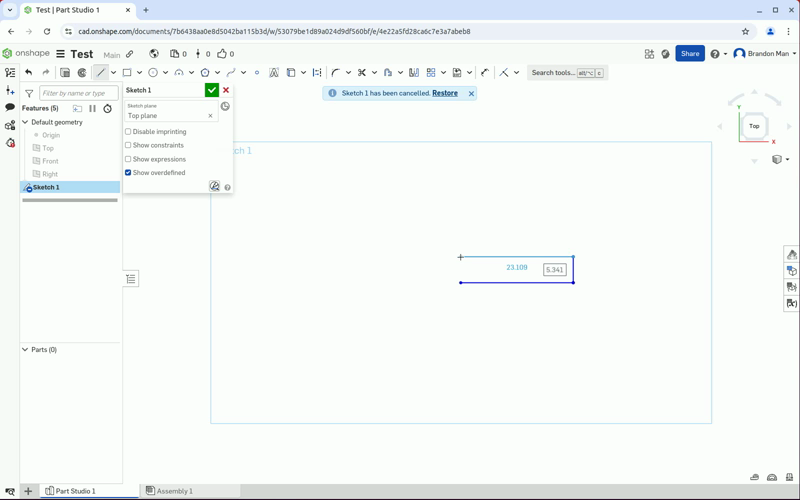
key_up(shift)
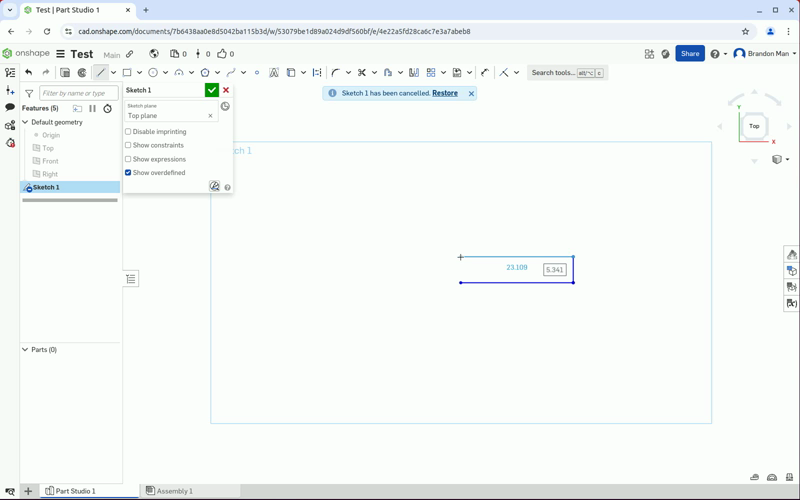
mouse_move(490, 256)
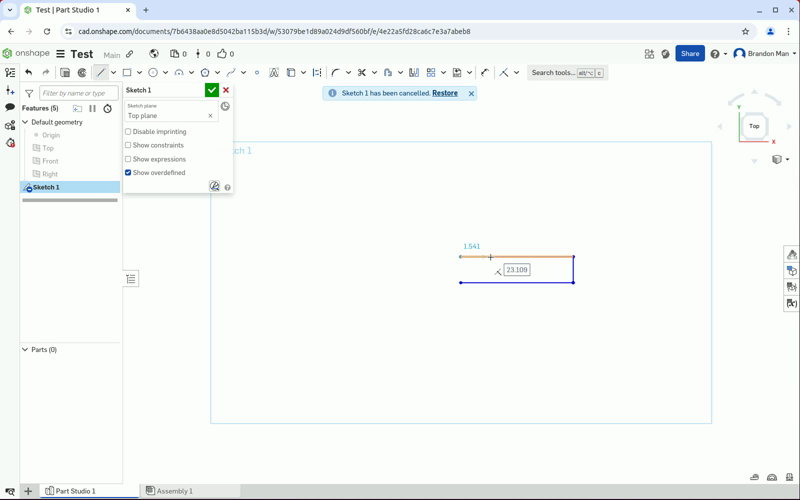
key_down(shift)
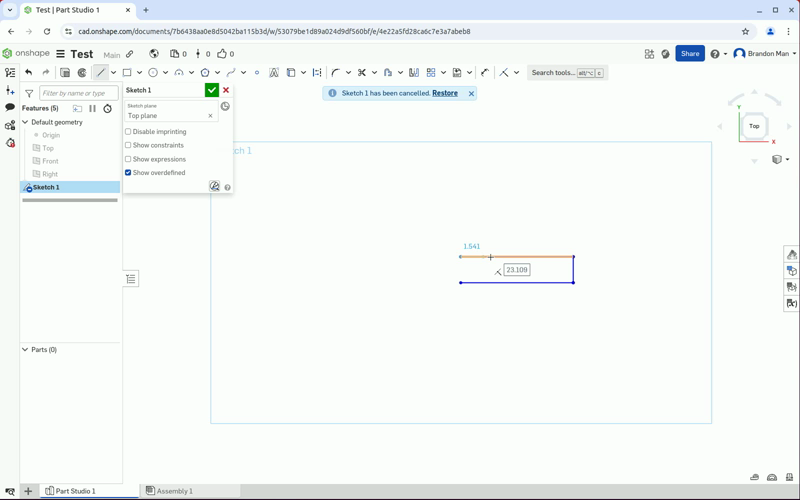
mouse_move(460, 282)
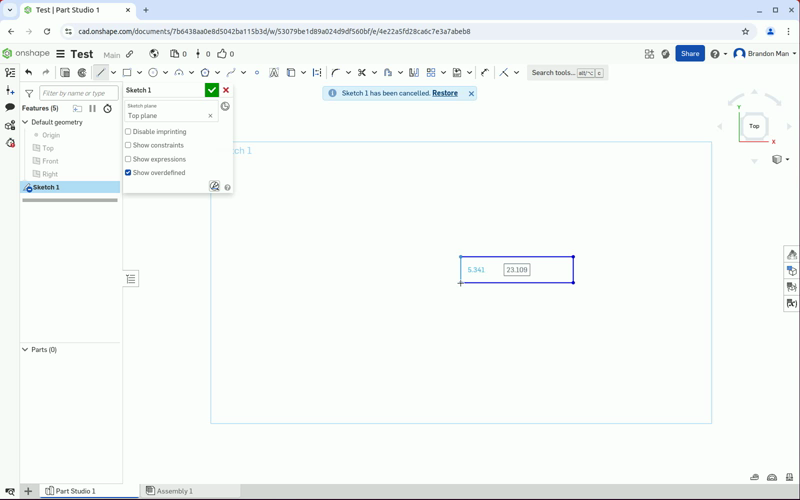
key_up(shift)
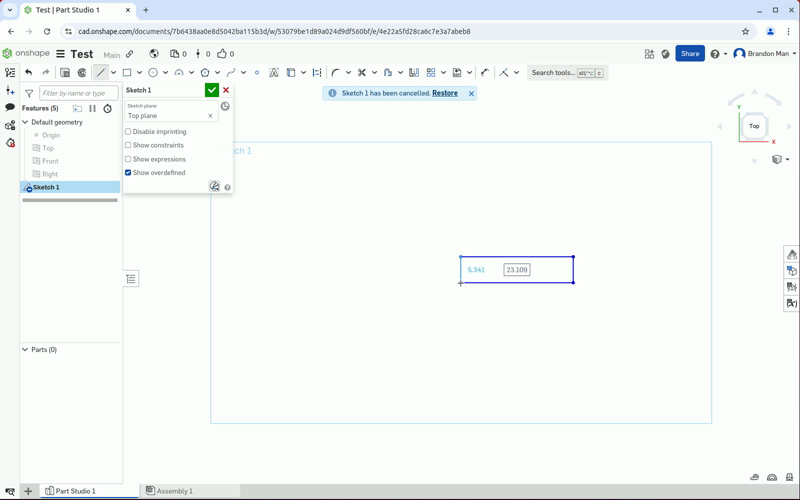
click(460, 282)
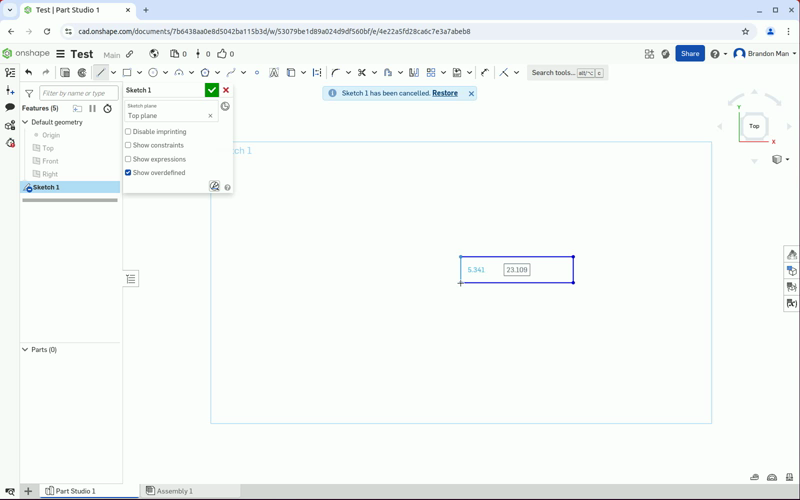
key(esc)
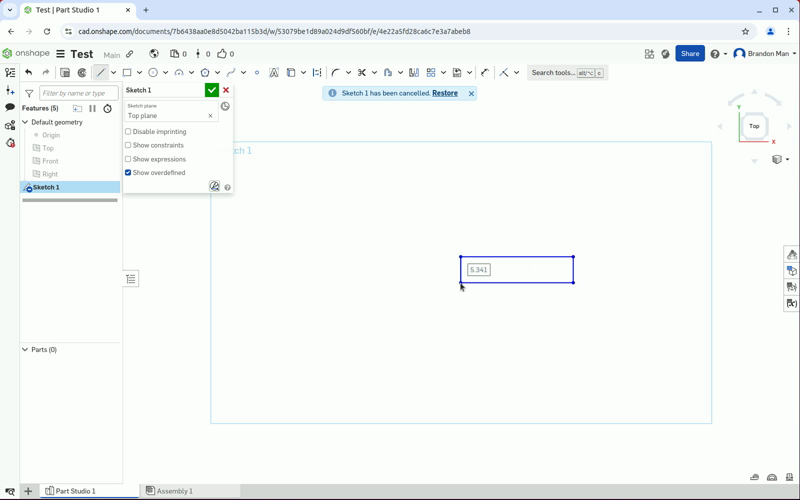
mouse_move(524, 267)
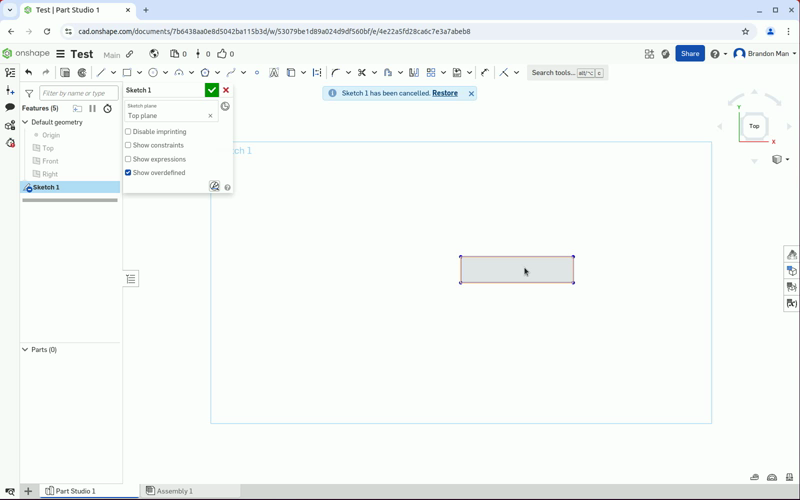
click(524, 267)
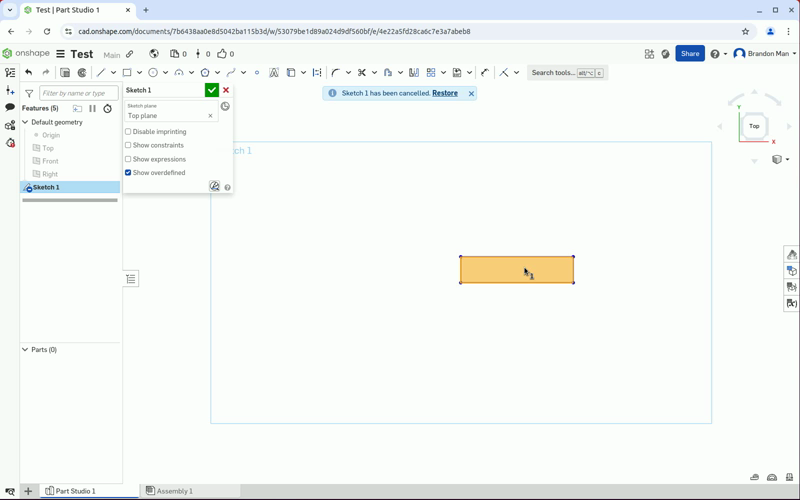
mouse_move(73, 352)
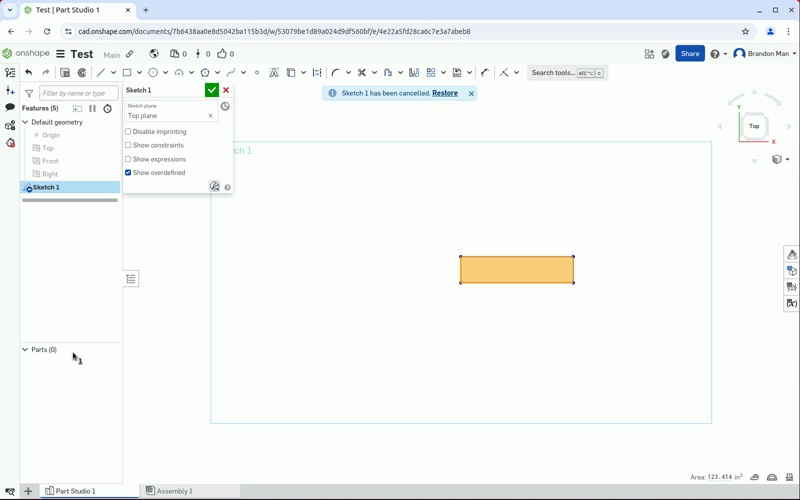
key(shift+y)
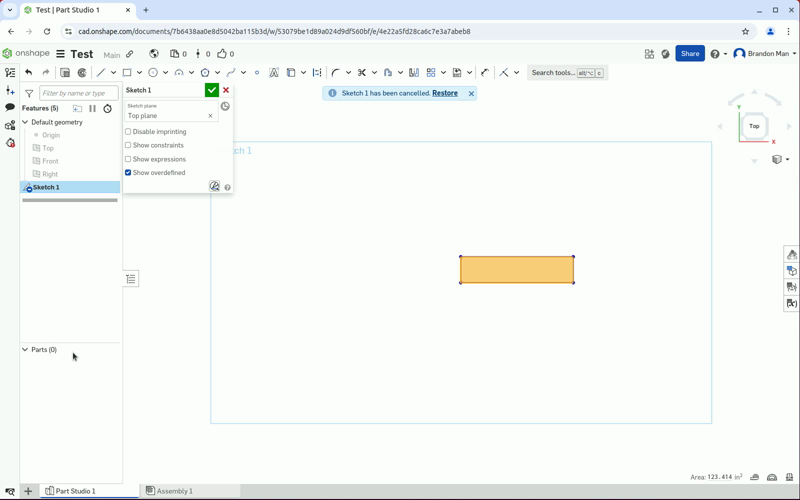
key(shift+e)
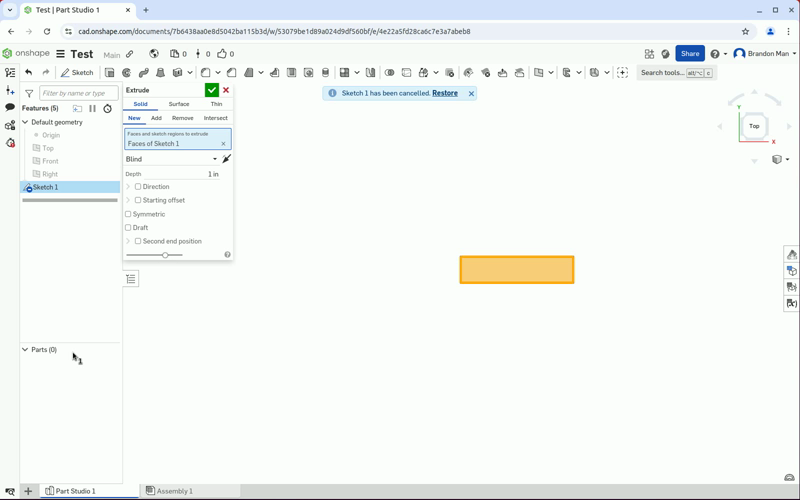
mouse_move(143, 106)
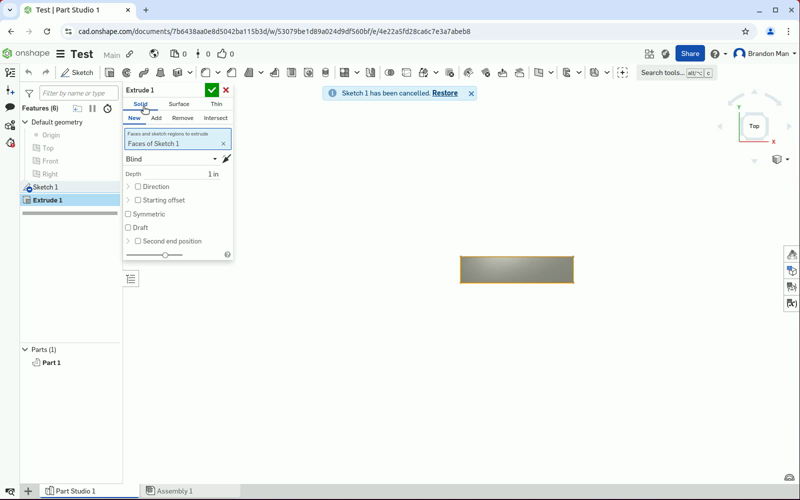
click(143, 106)
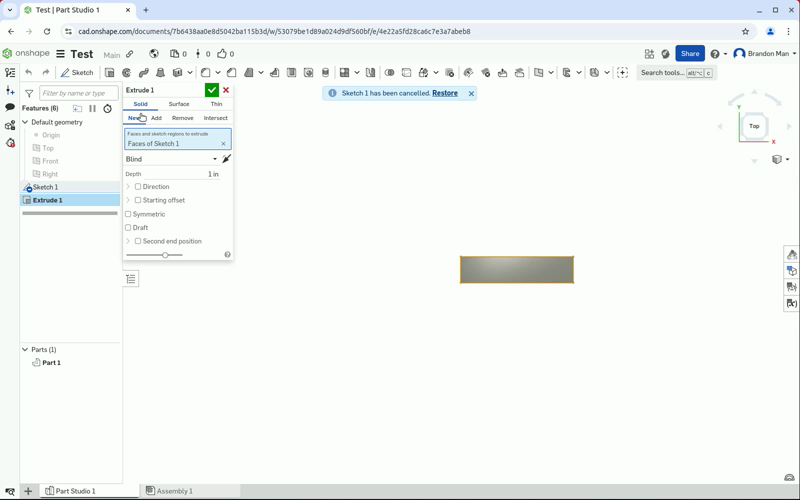
mouse_move(137, 120)
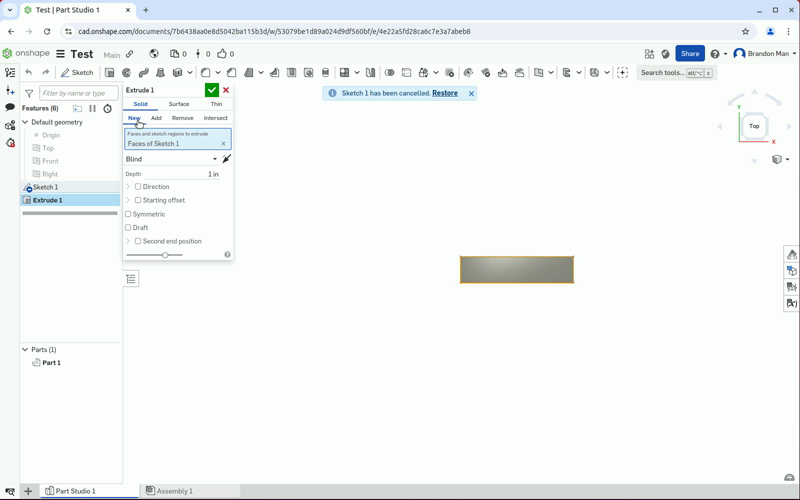
click(137, 120)
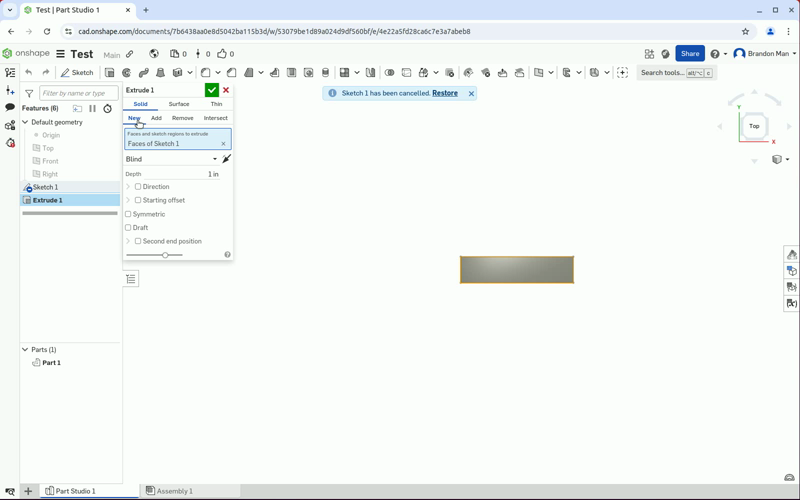
key(tab, 4)
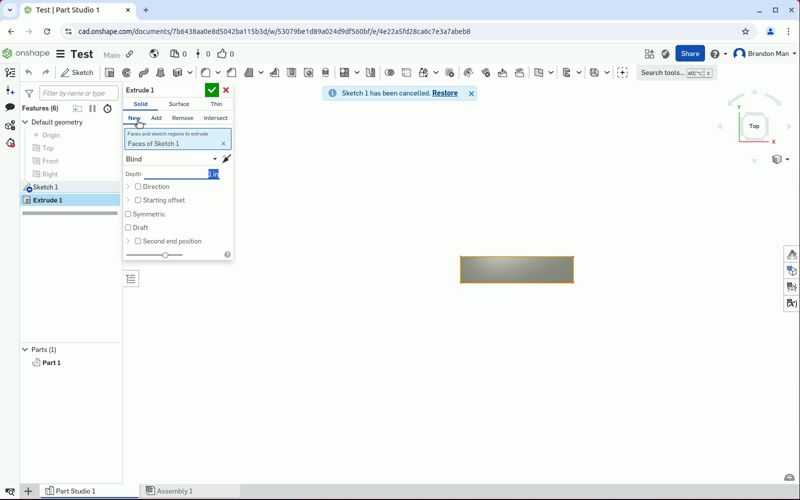
text(0.963)
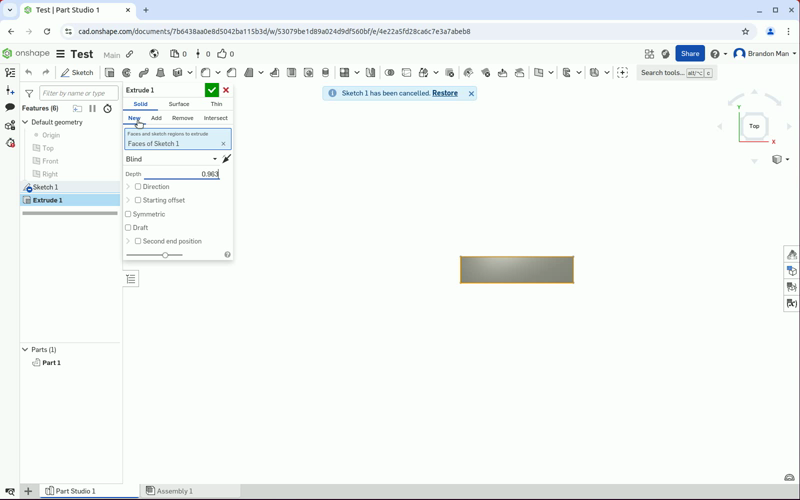
key(enter)
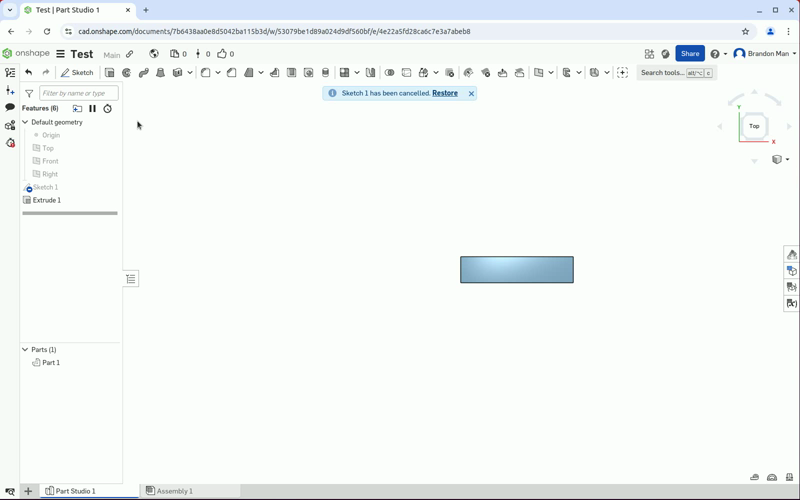
key(shift+h)
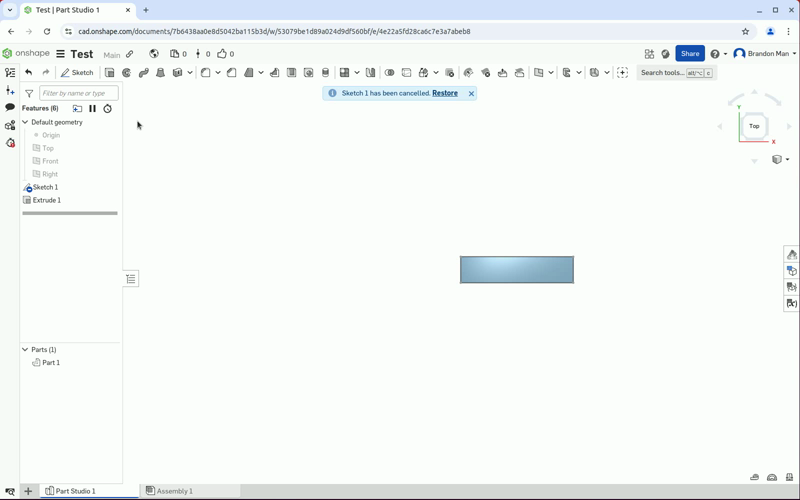
key(shift+h)
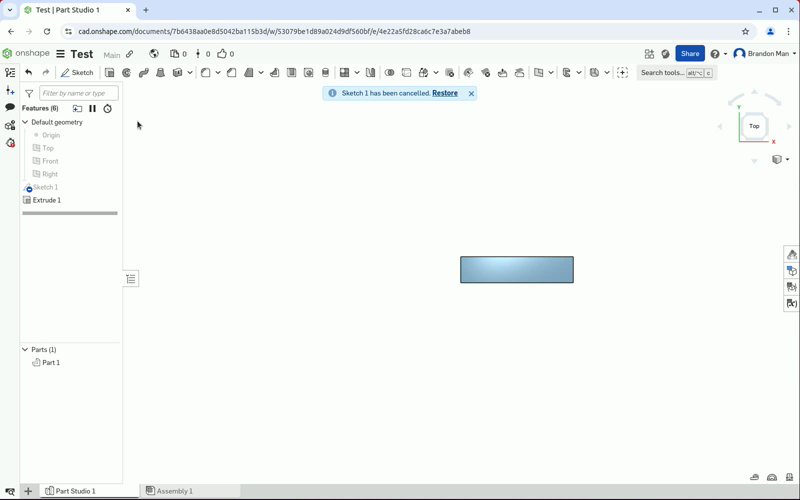
mouse_move(73, 189)
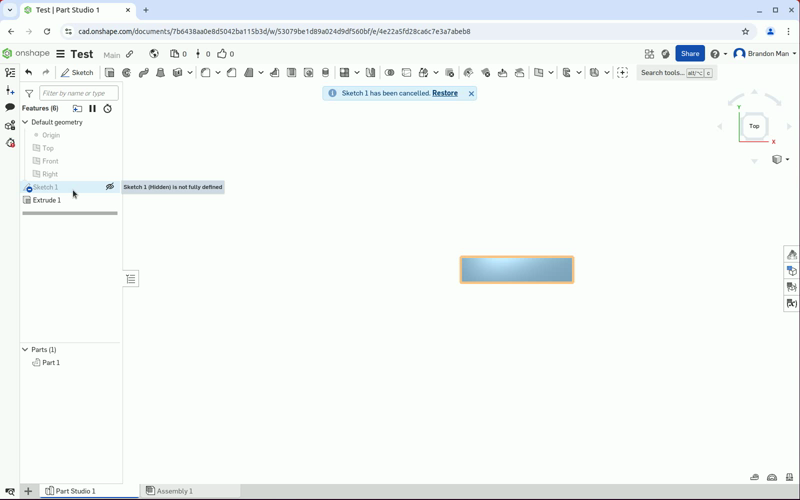
click(73, 189)
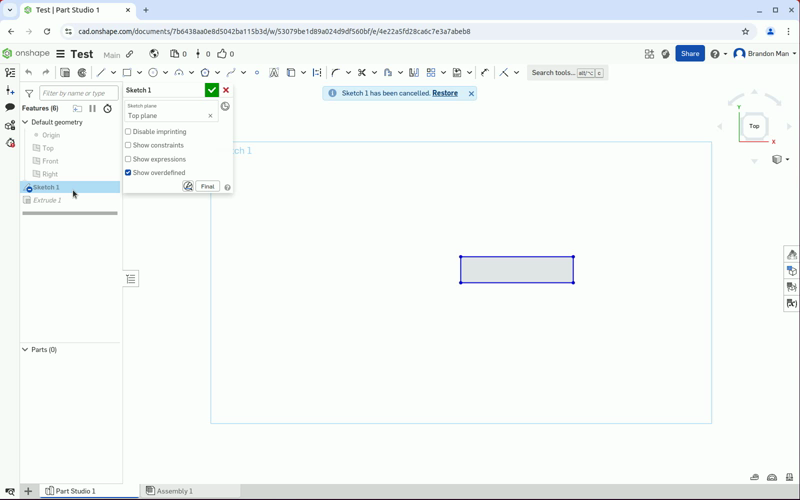
mouse_move(229, 92)
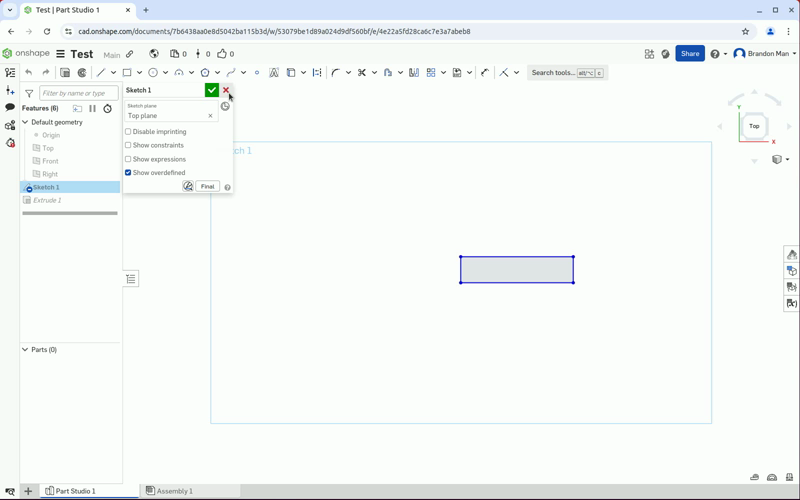
click(229, 92)
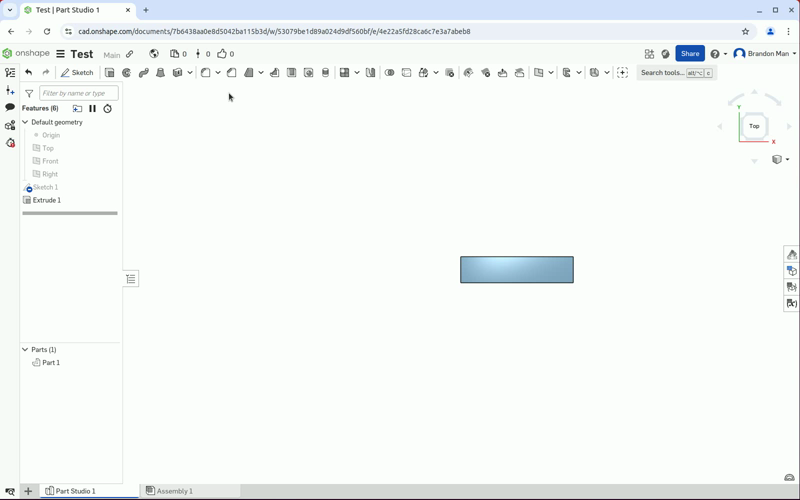
mouse_move(541, 75)
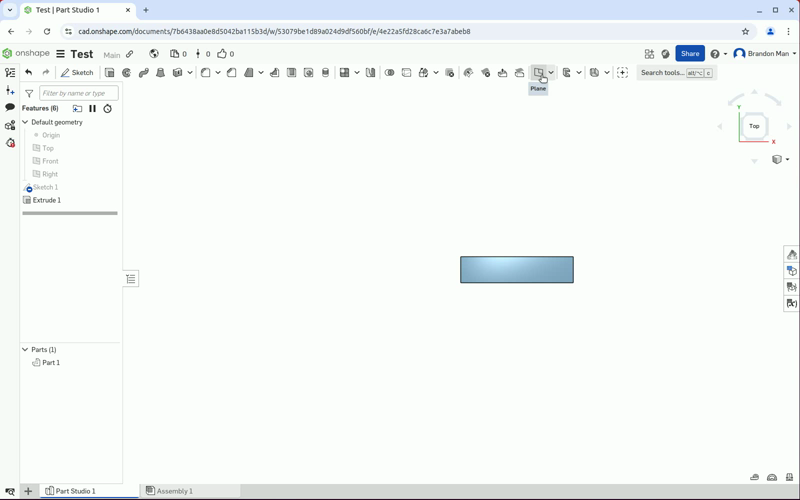
click(541, 75)
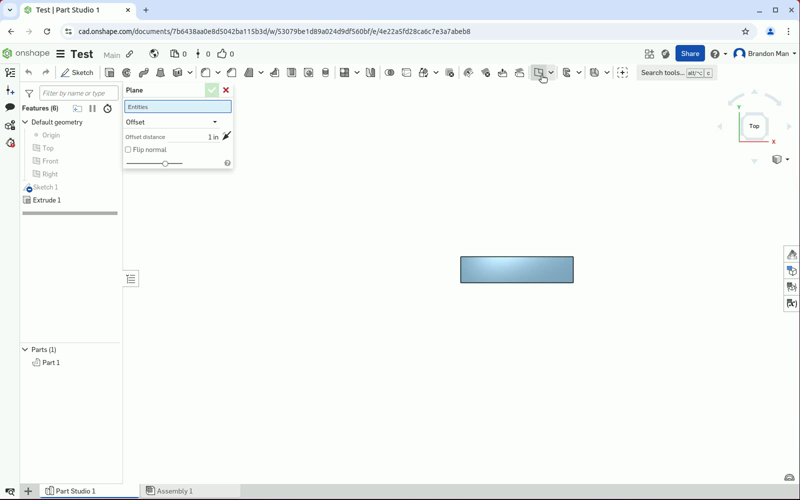
mouse_move(73, 150)
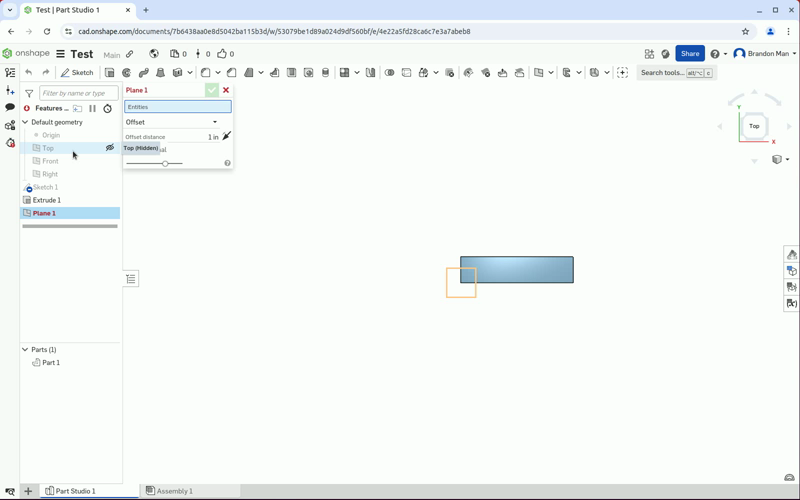
click(73, 150)
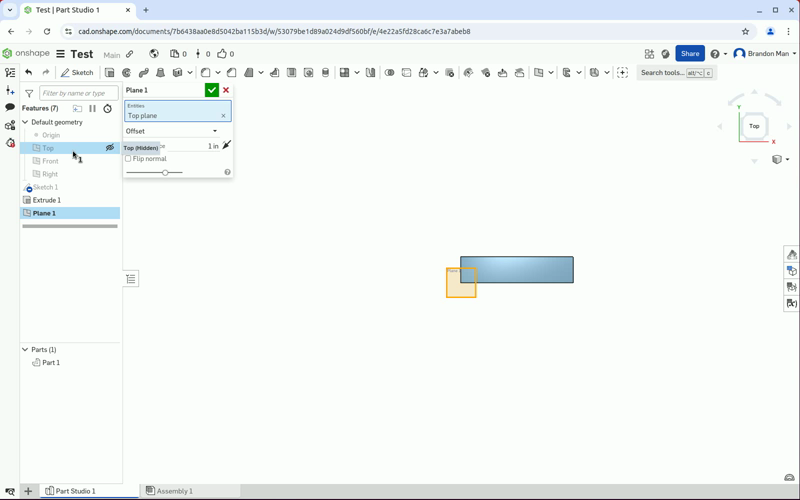
key(tab, 2)
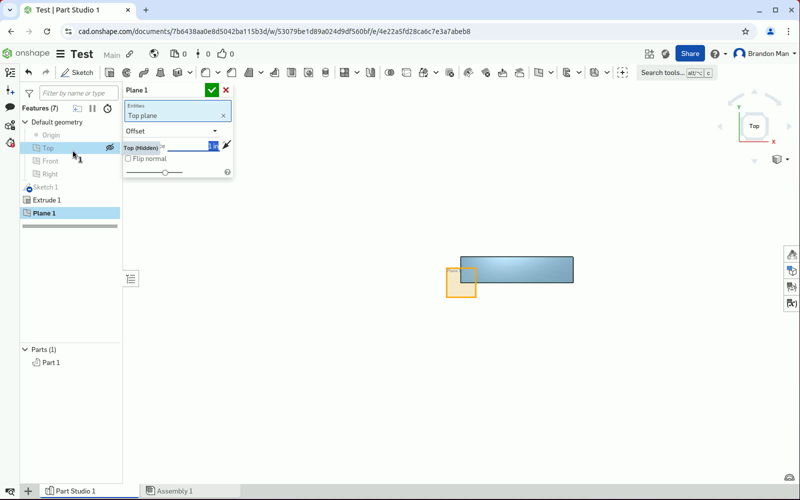
text(0.955)
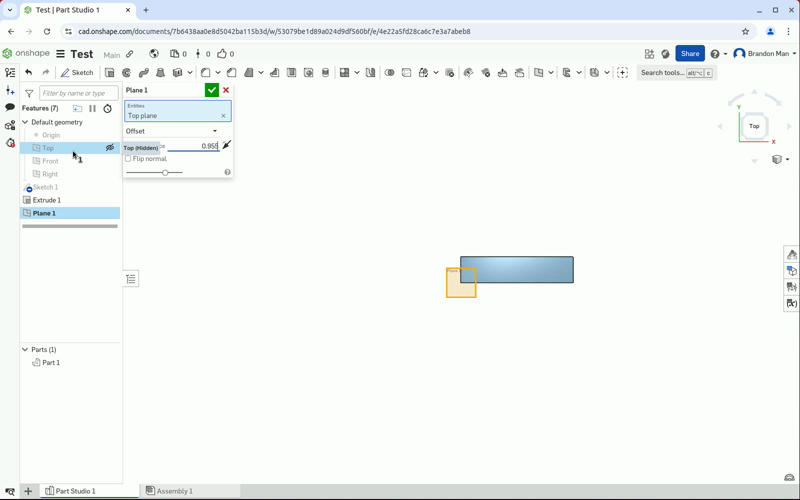
key(enter, 2)
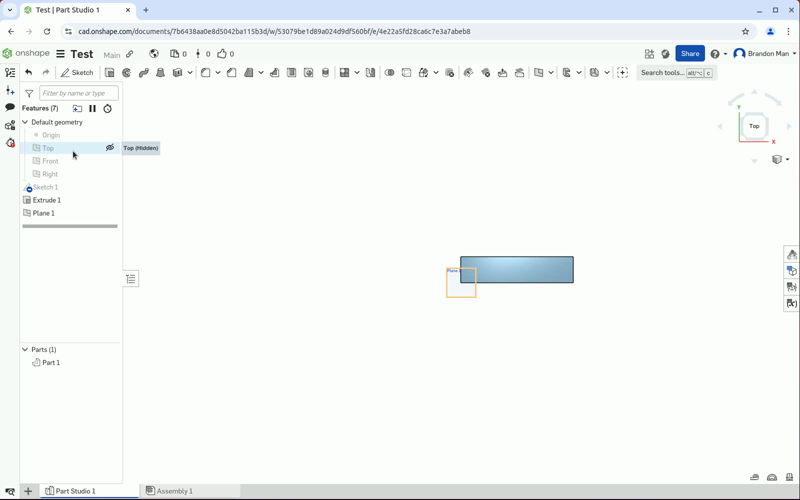
key(shift+s)
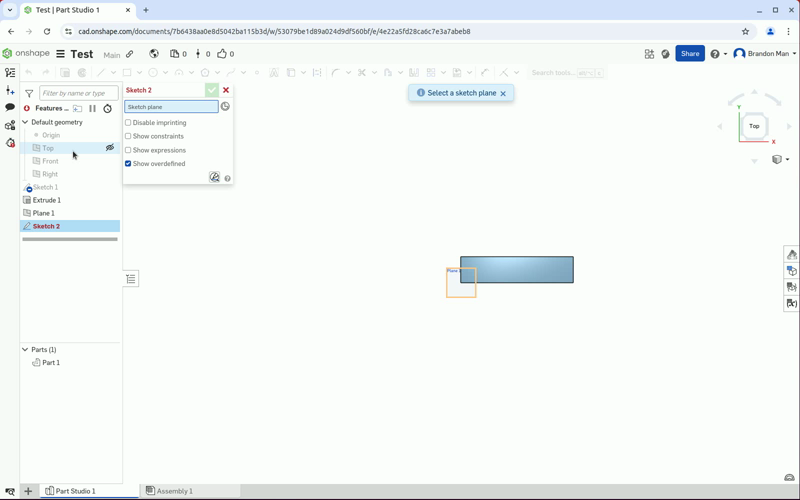
mouse_move(73, 215)
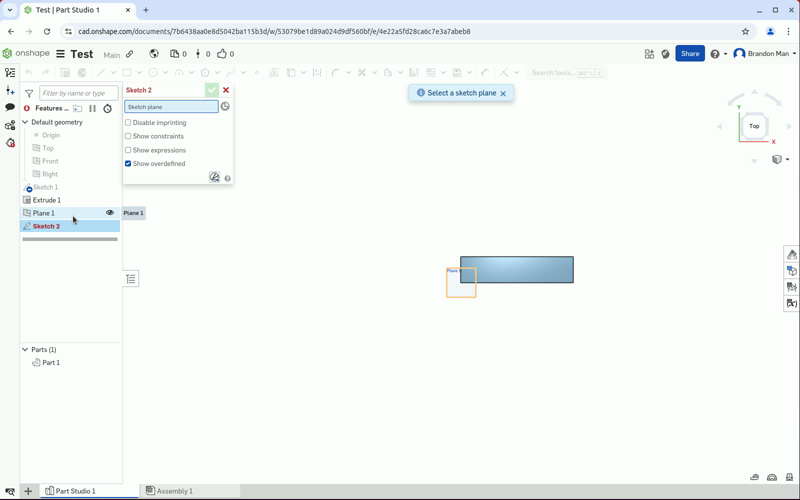
click(73, 215)
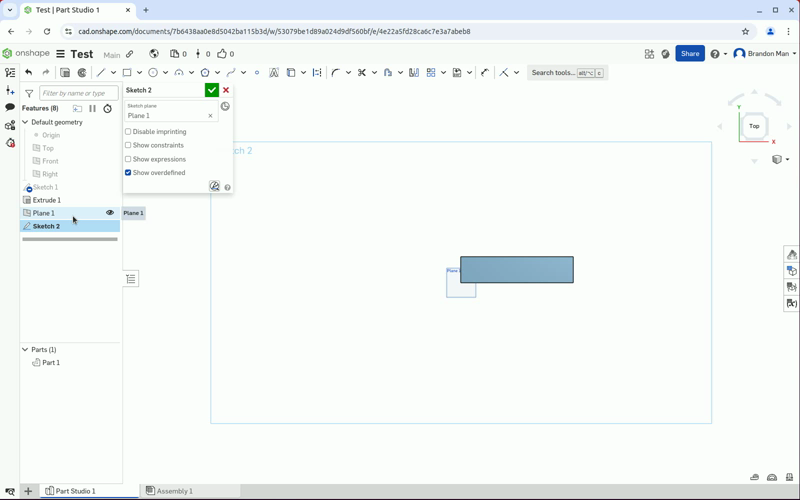
mouse_move(73, 352)
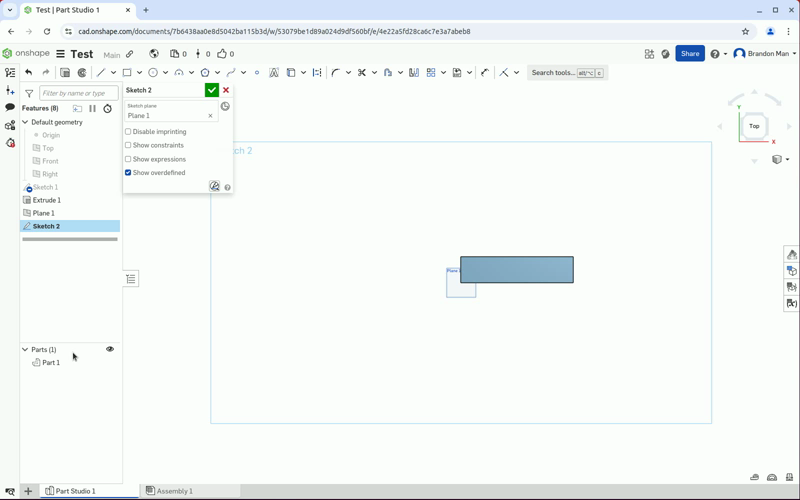
key(y)
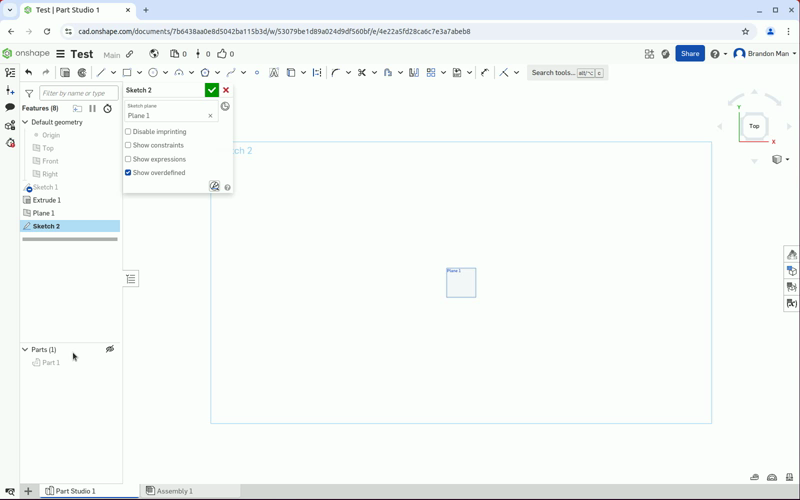
key(c)
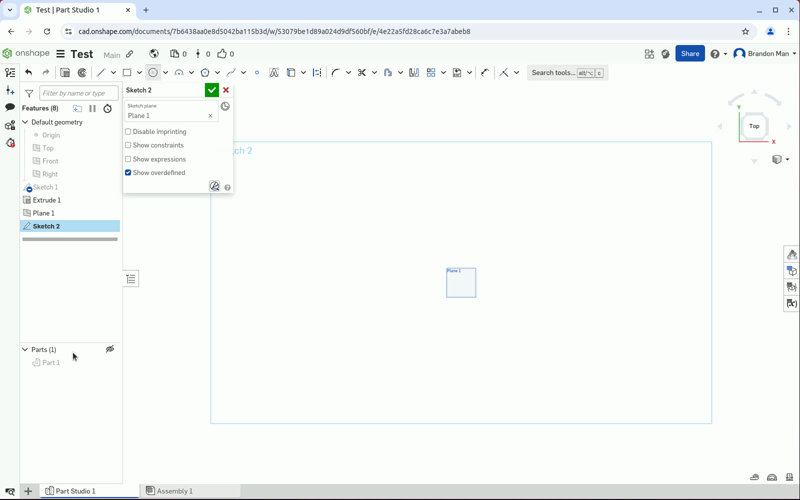
key_down(shift)
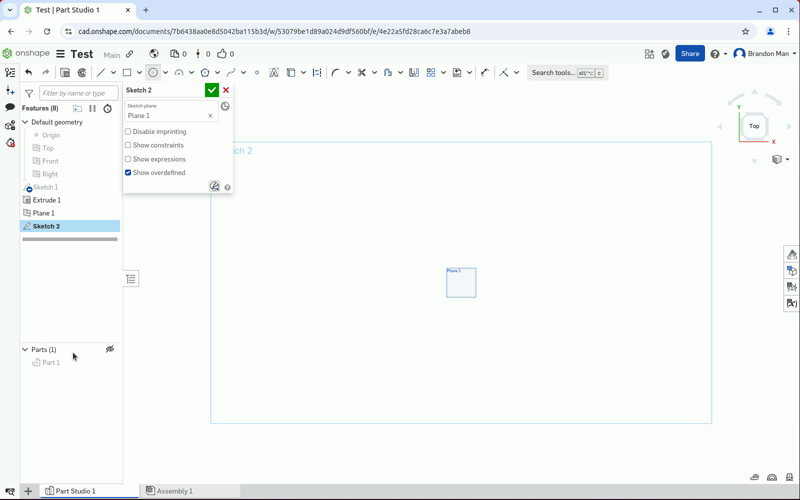
mouse_move(517, 270)
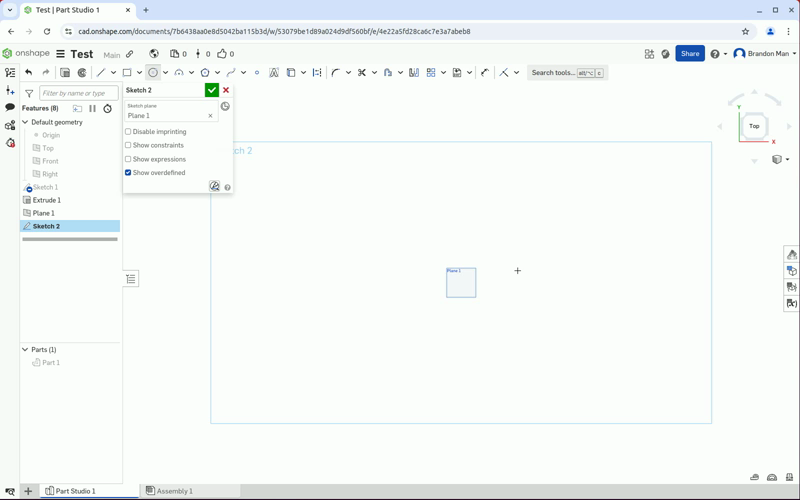
click(517, 270)
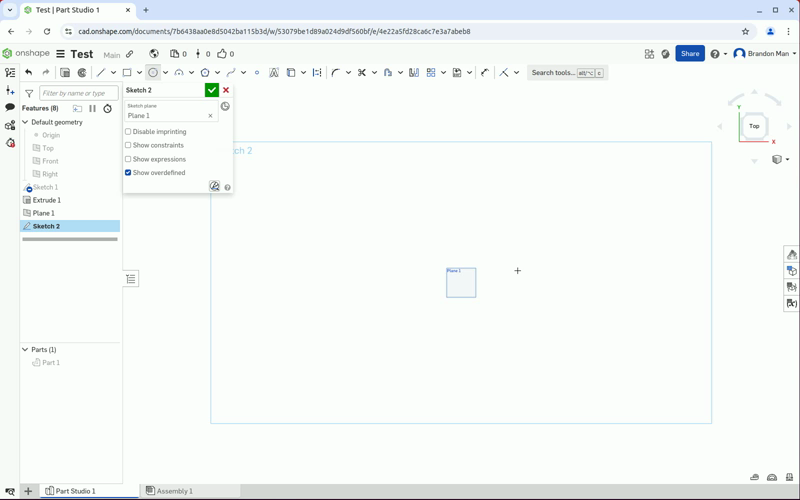
key_up(shift)
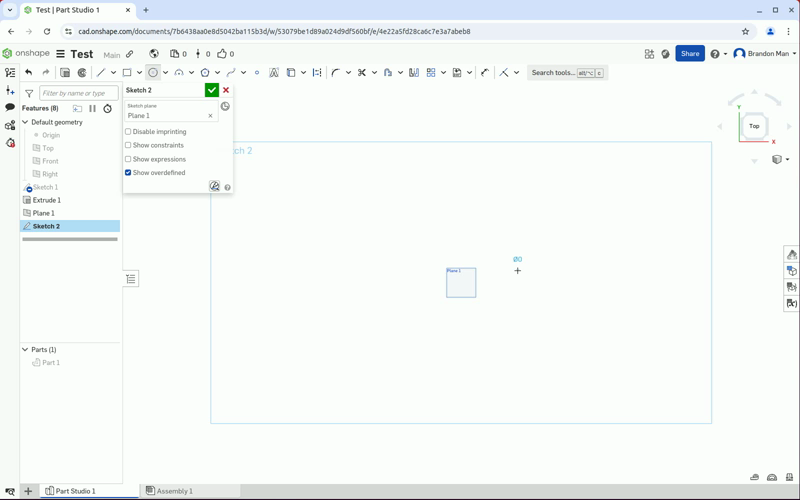
mouse_move(523, 270)
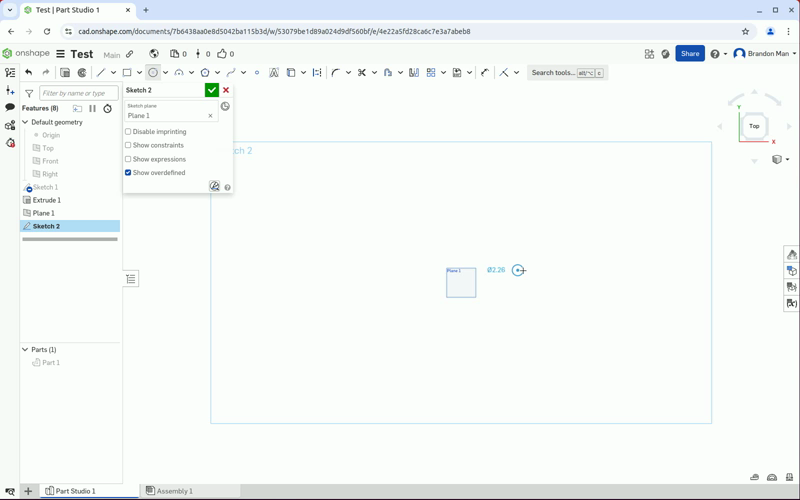
click(523, 270)
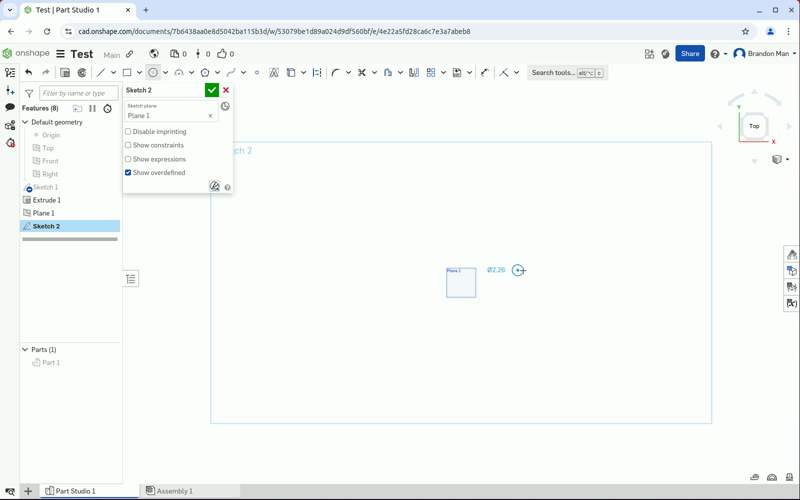
key(esc)
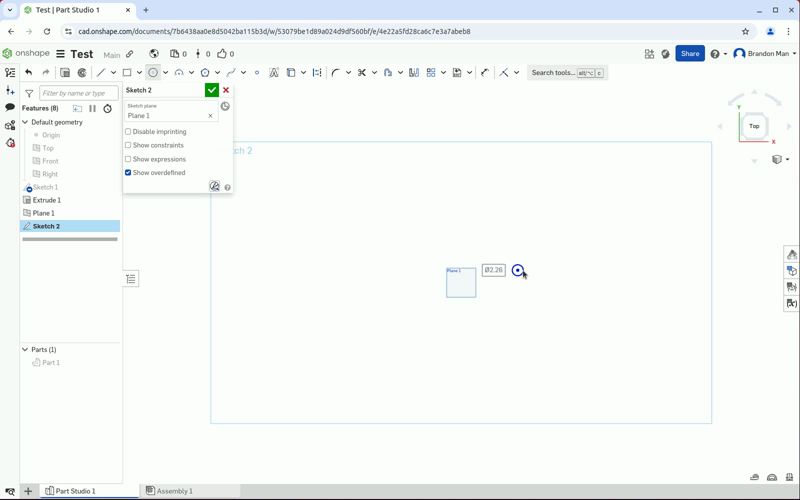
mouse_move(518, 266)
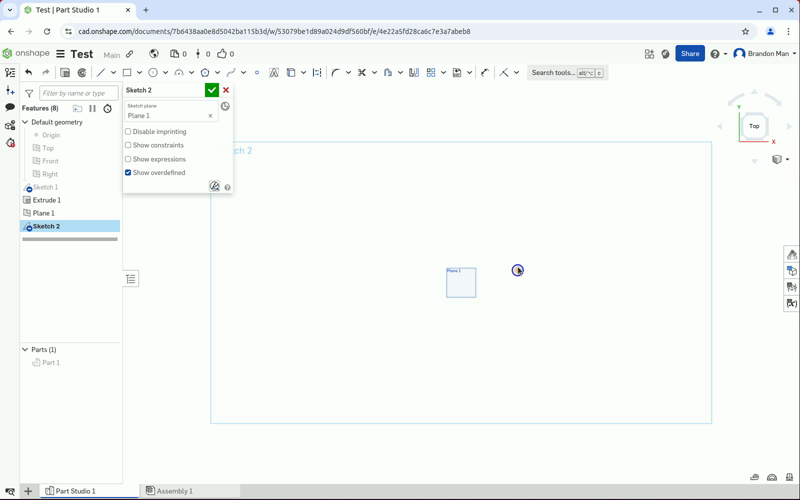
scroll(6)
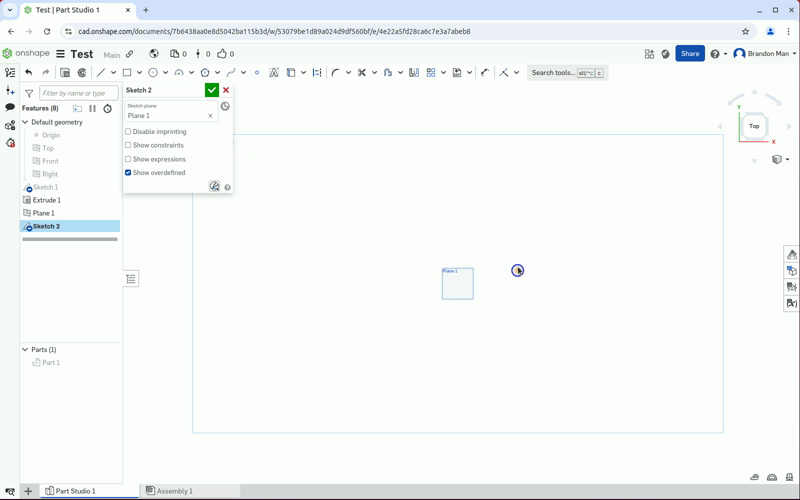
scroll(6)
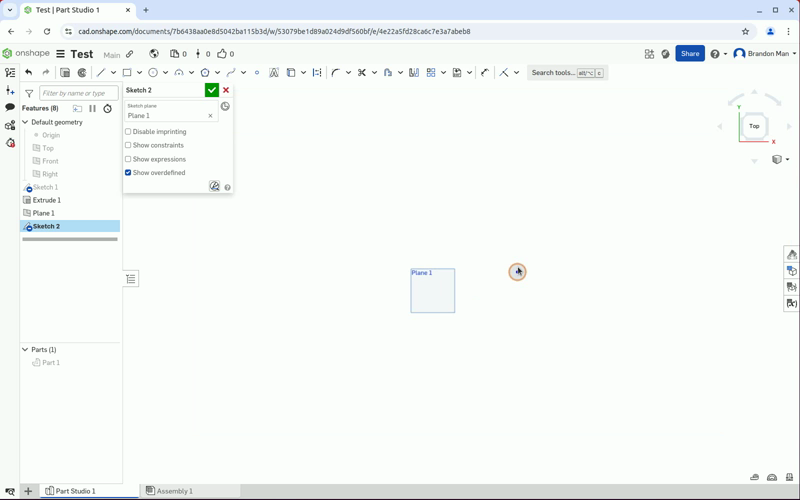
scroll(6)
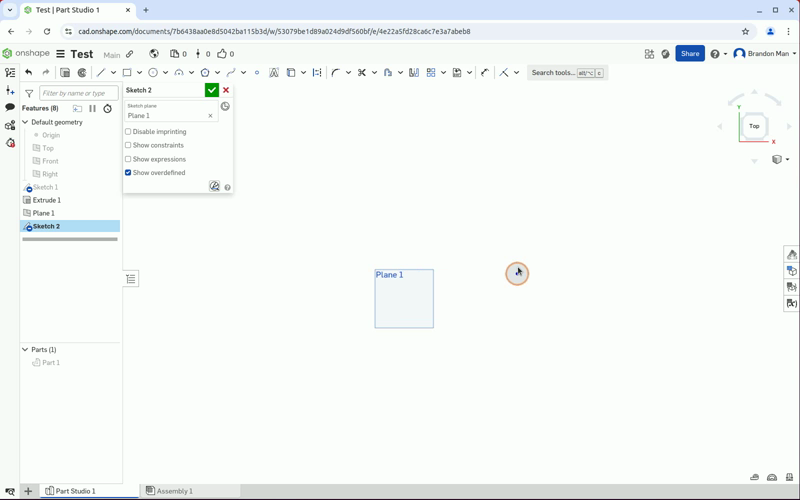
scroll(6)
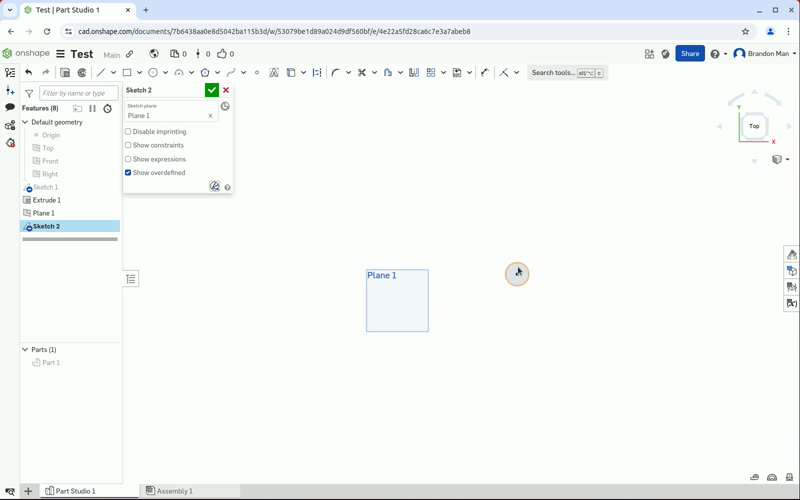
scroll(6)
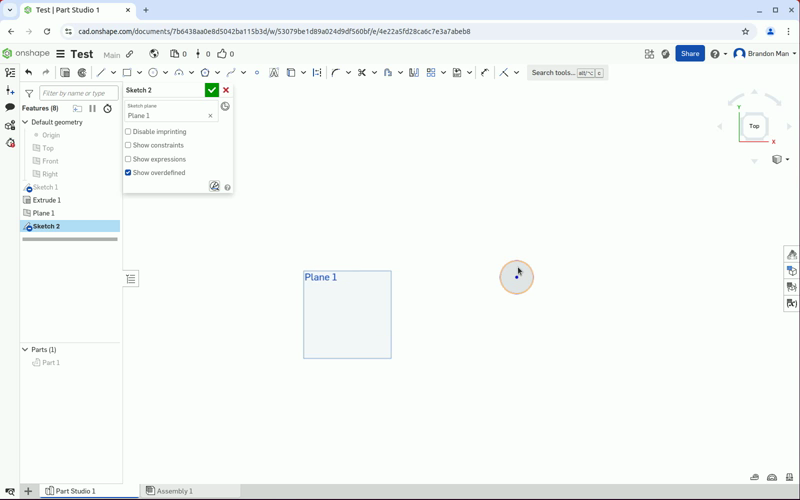
scroll(6)
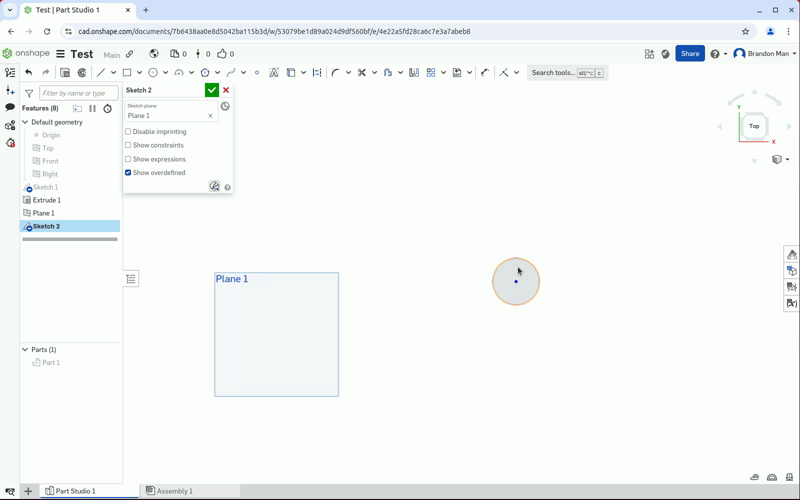
scroll(6)
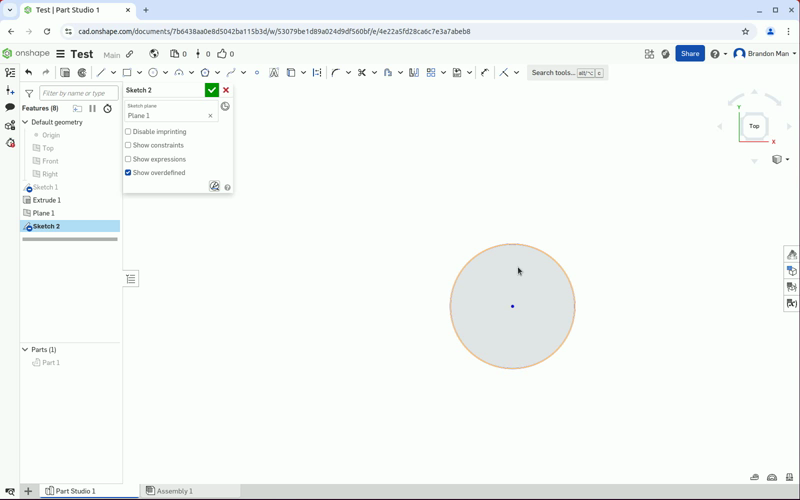
click(518, 266)
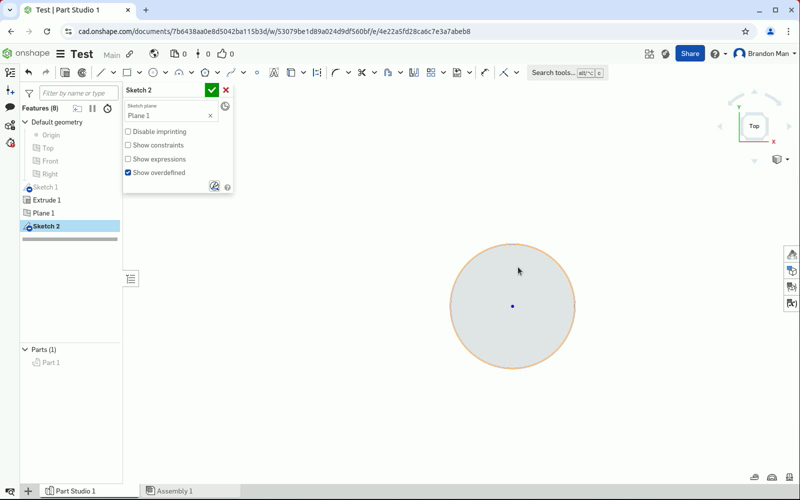
scroll(-6)
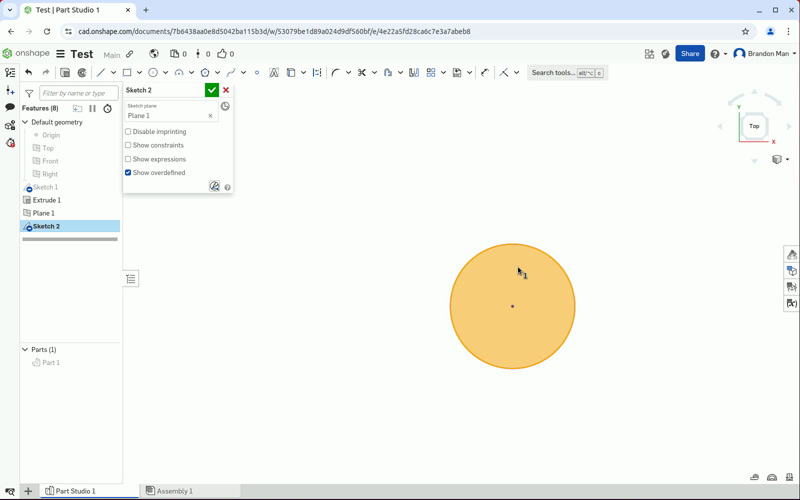
scroll(-6)
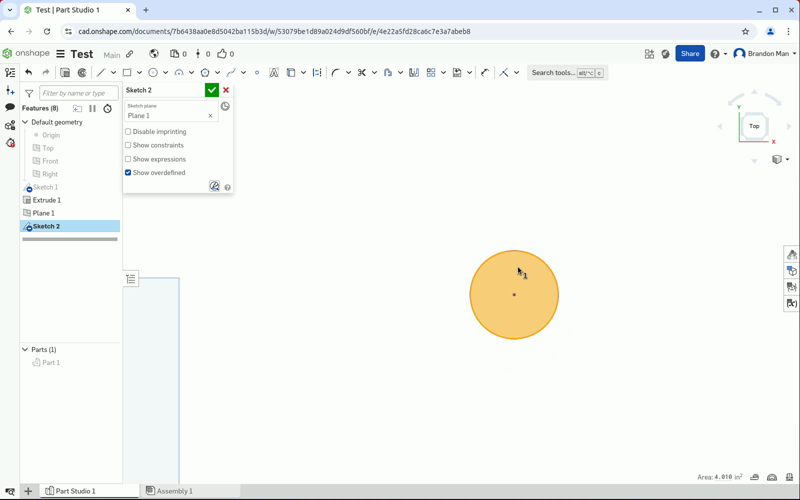
scroll(-6)
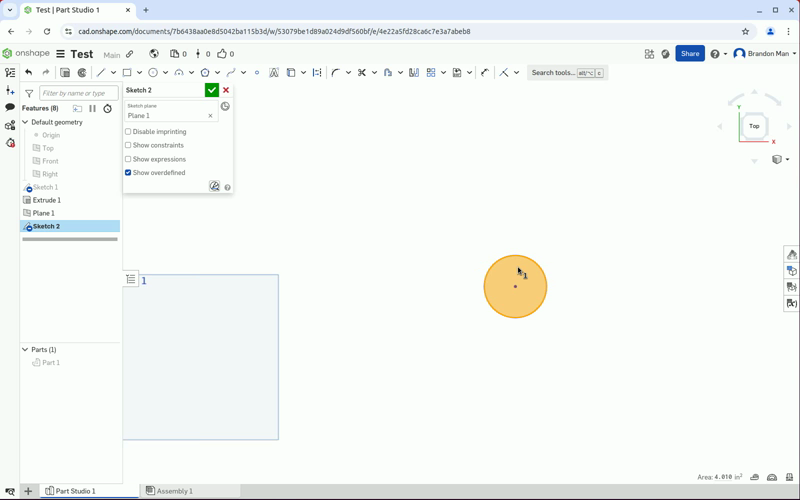
scroll(-6)
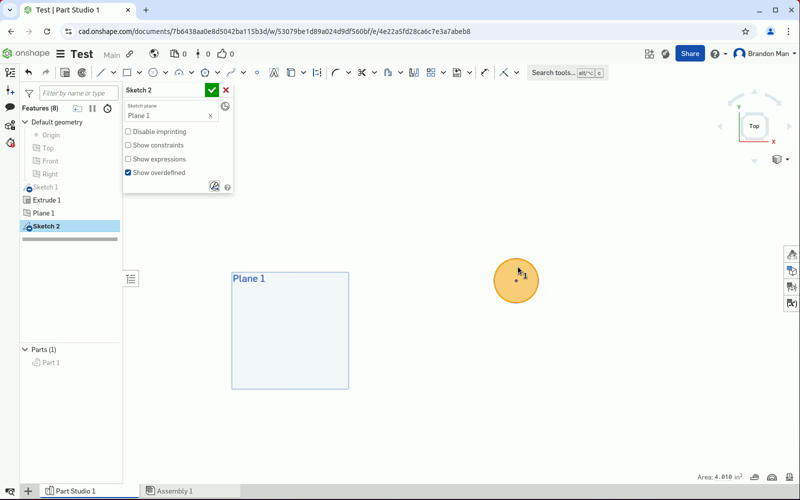
scroll(-6)
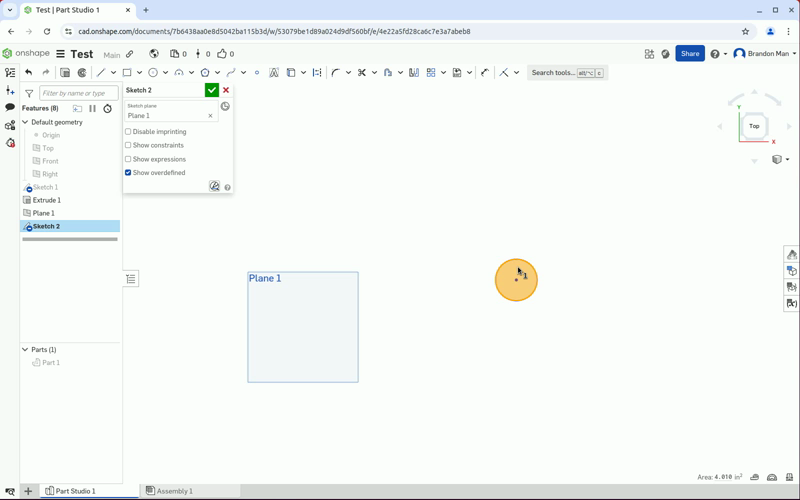
scroll(-6)
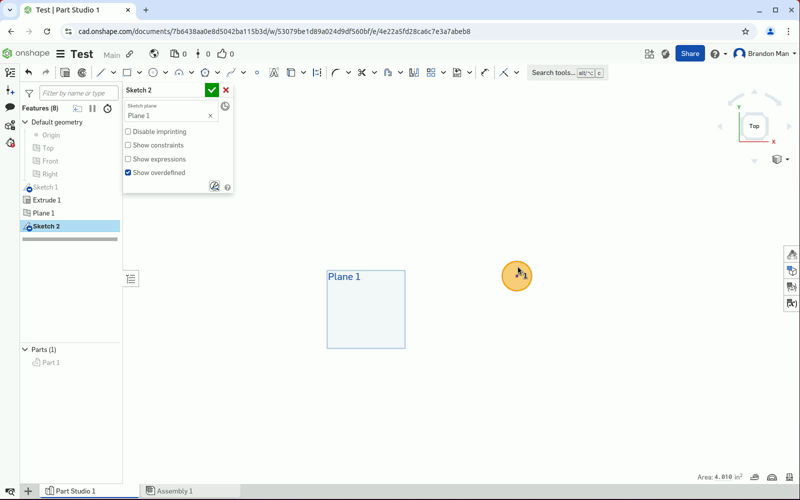
scroll(-6)
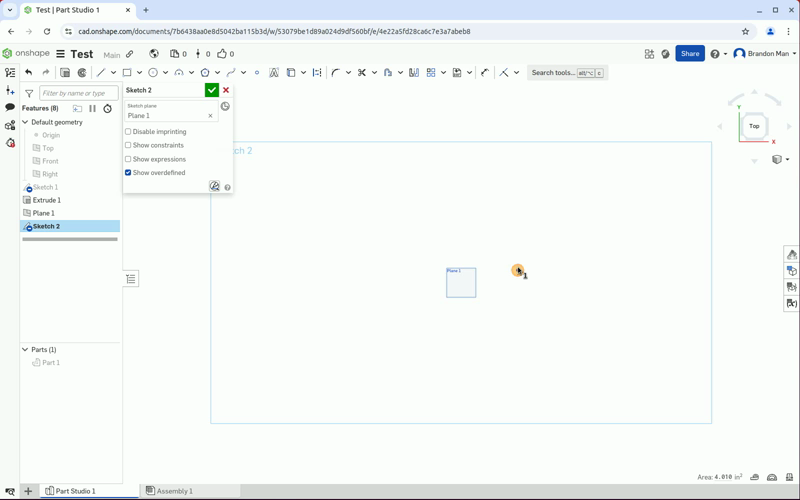
mouse_move(73, 352)
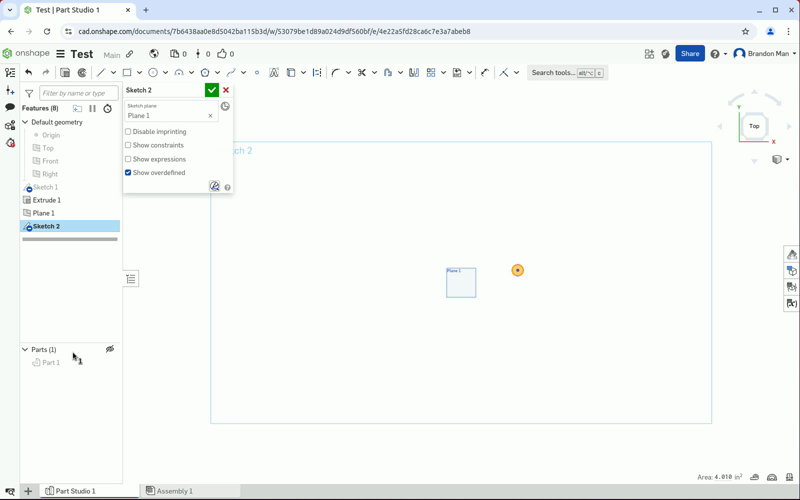
key(shift+y)
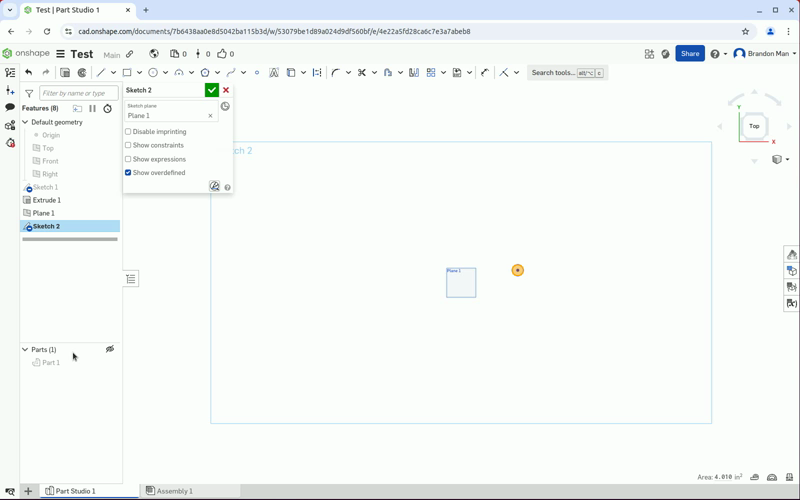
key(shift+e)
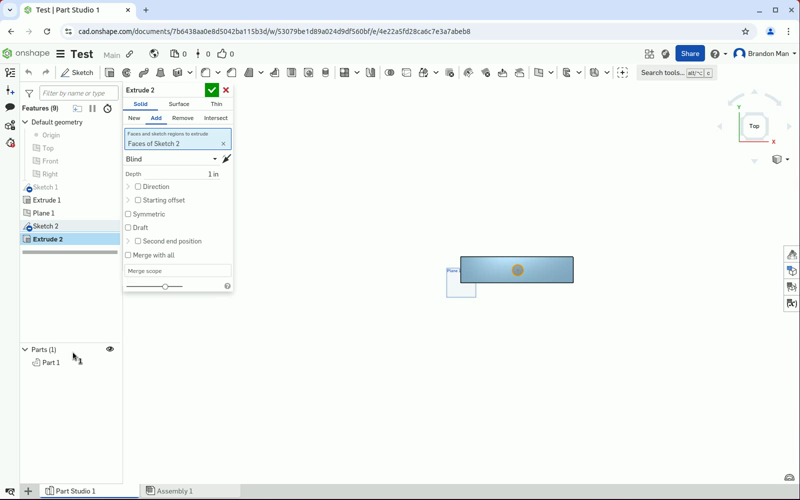
mouse_move(143, 106)
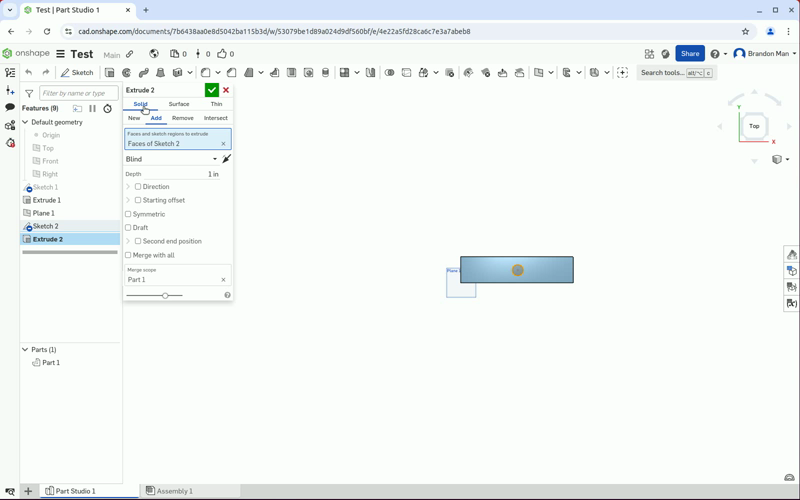
click(143, 106)
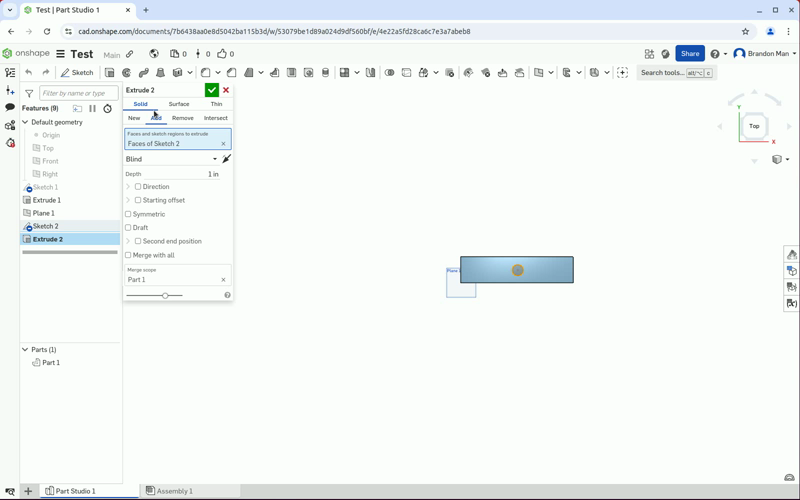
mouse_move(186, 120)
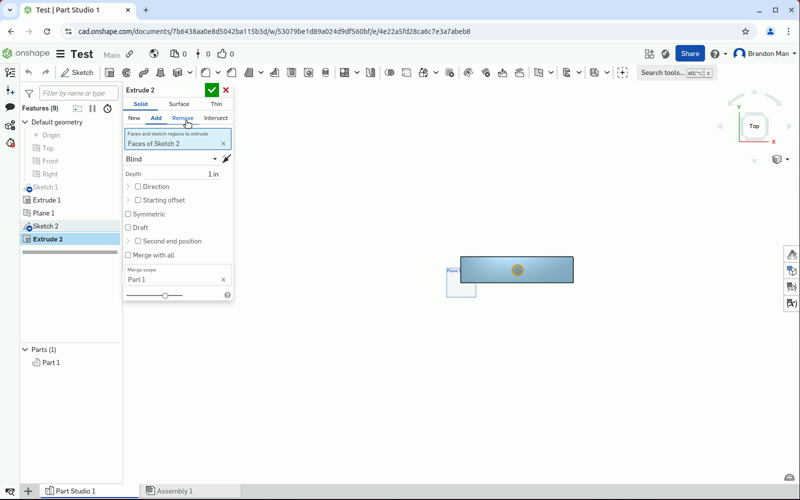
click(186, 120)
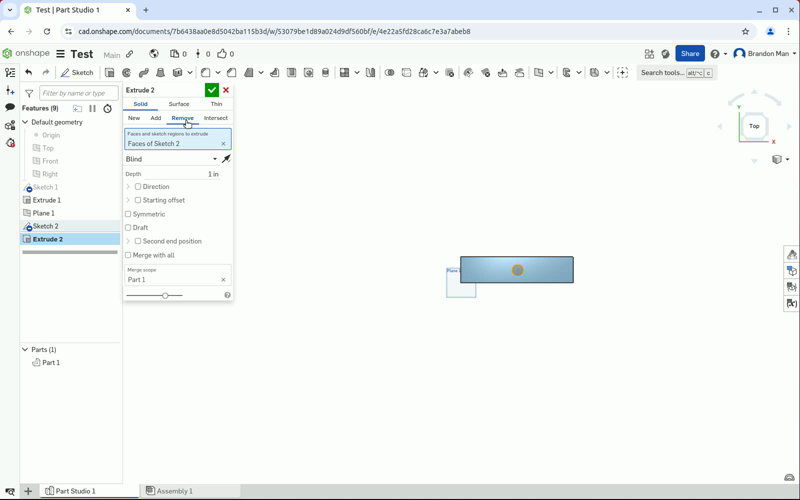
key(tab, 4)
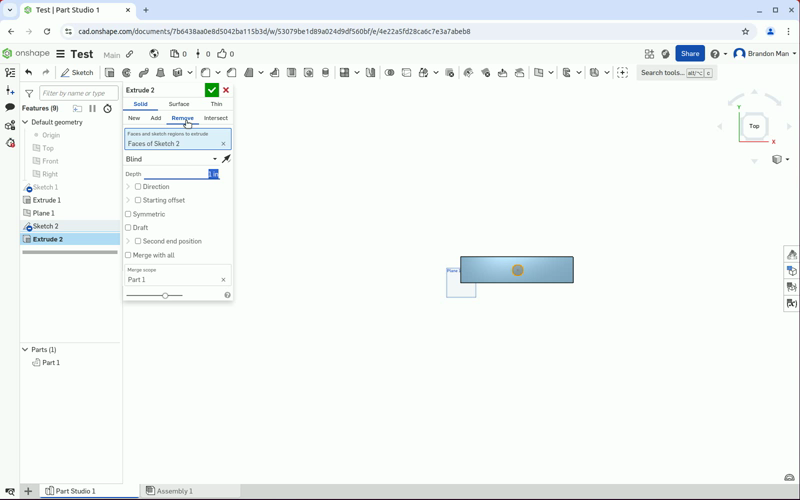
text(0.241)
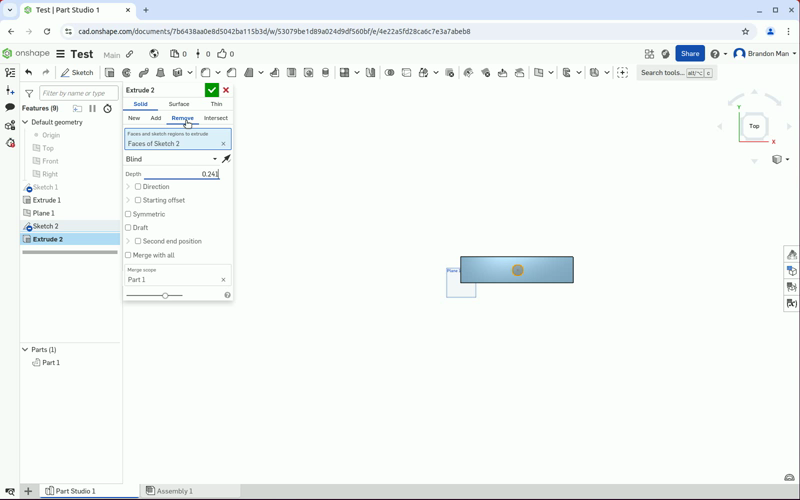
key(tab, 6)
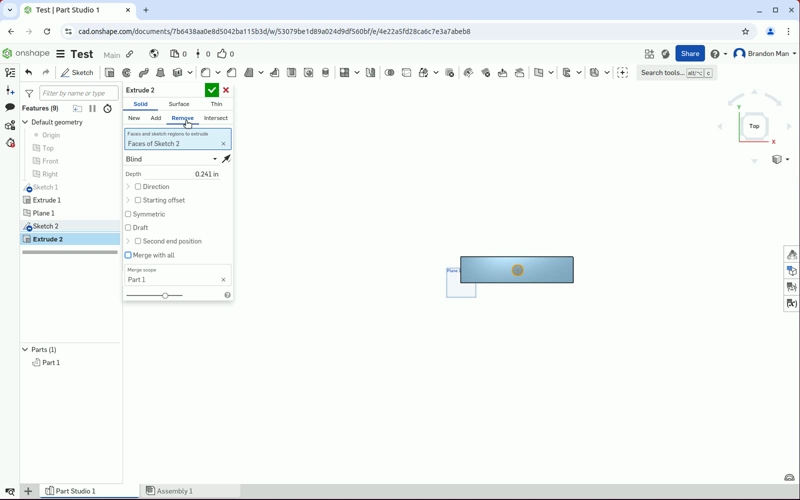
key(space)
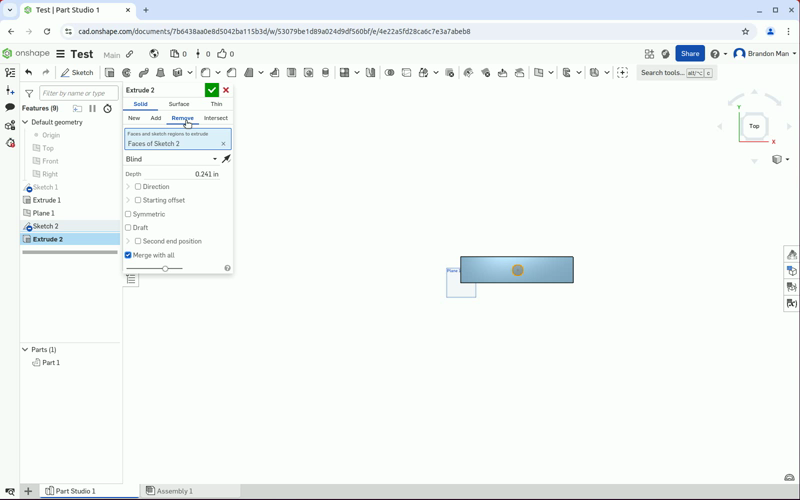
key(enter)
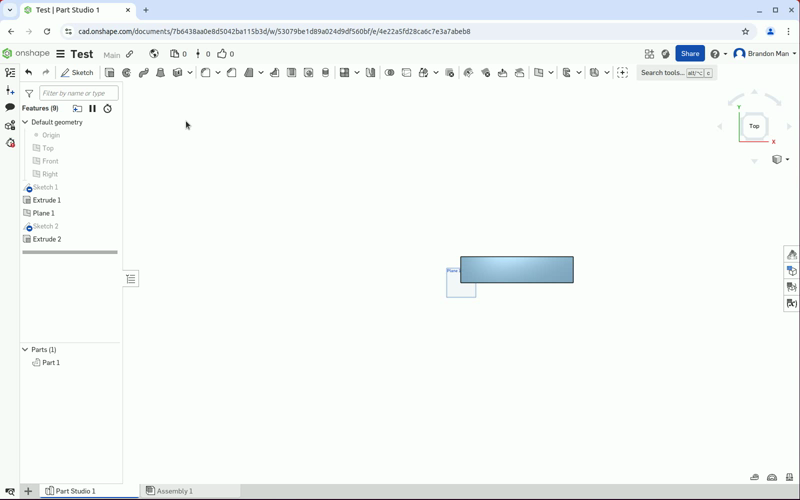
key(shift+h)
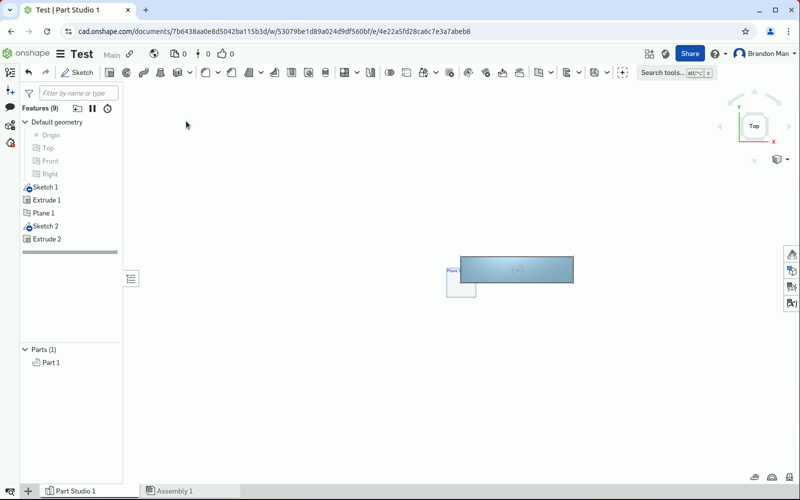
key(shift+h)
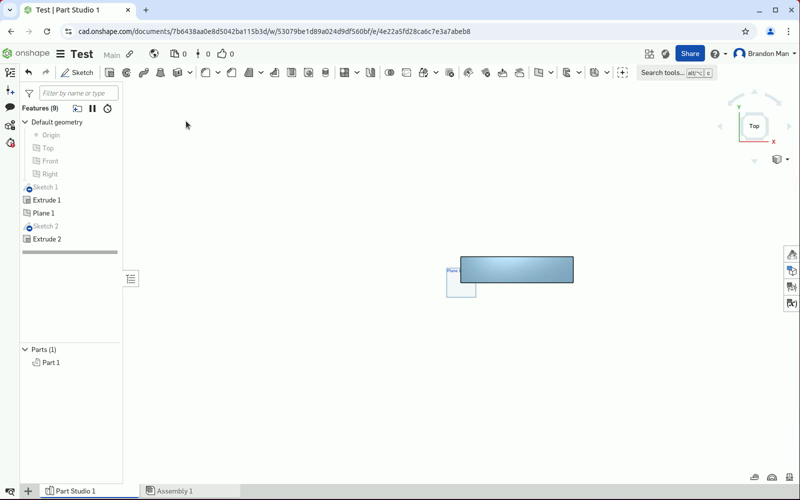
mouse_move(73, 189)
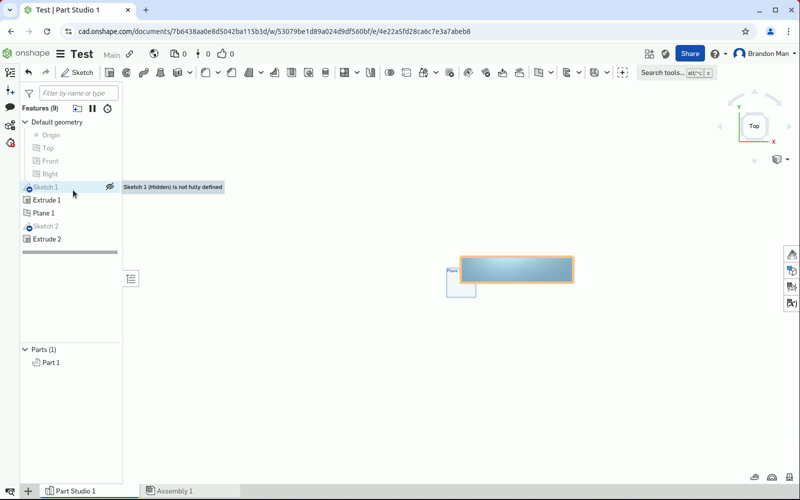
click(73, 189)
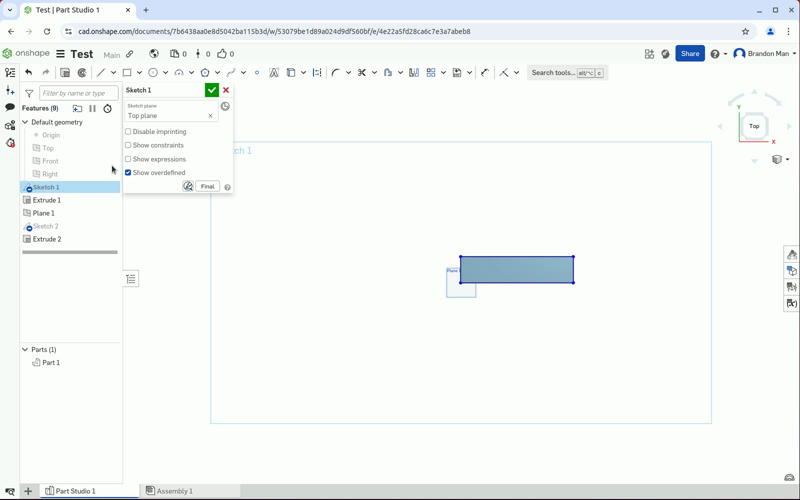
mouse_move(229, 92)
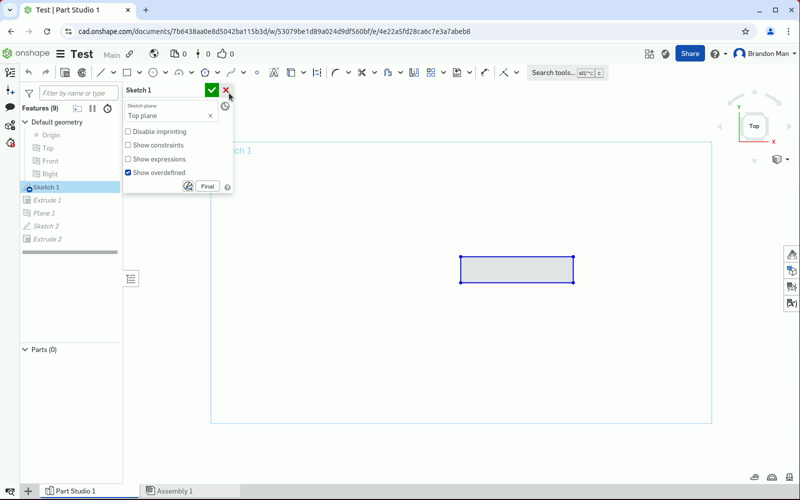
click(229, 92)
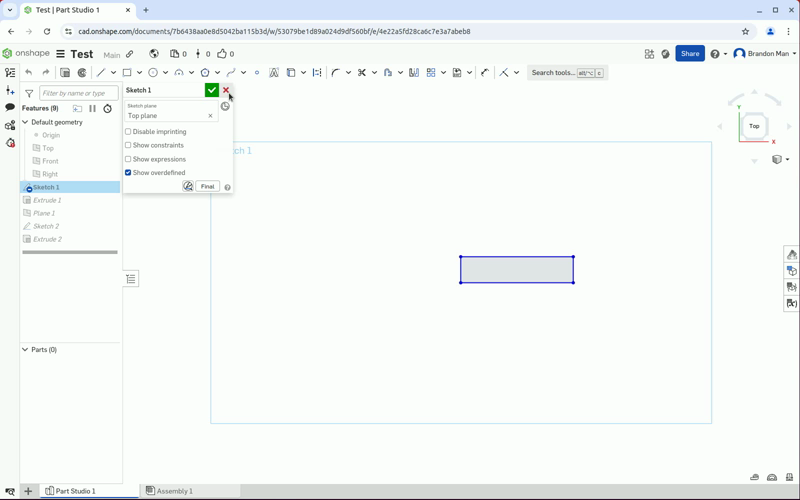
key(shift+s)
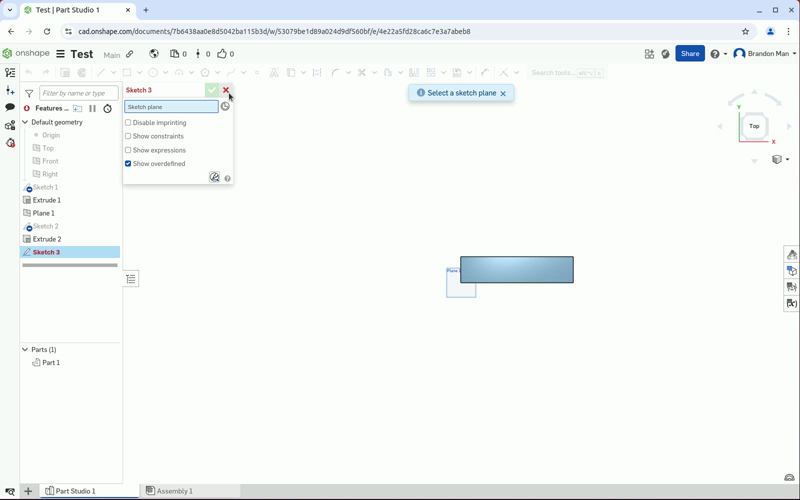
mouse_move(73, 215)
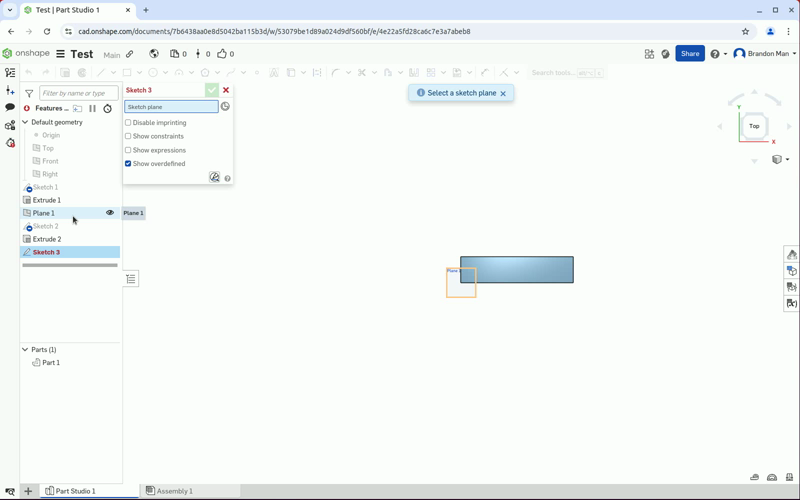
click(73, 215)
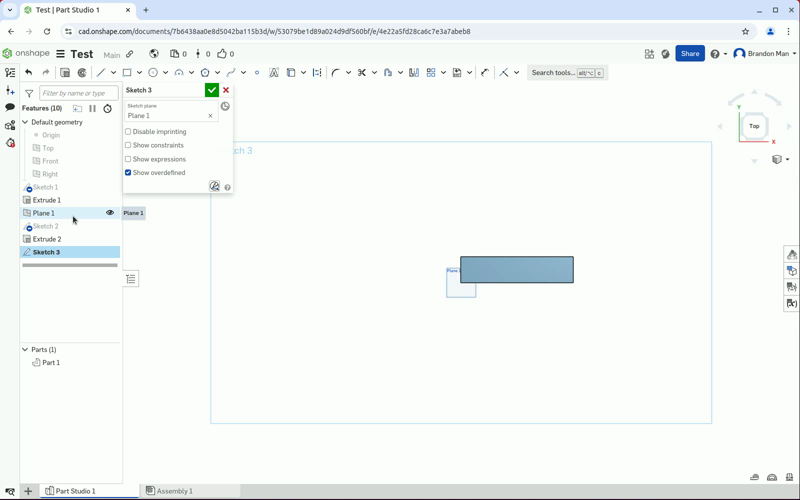
mouse_move(73, 352)
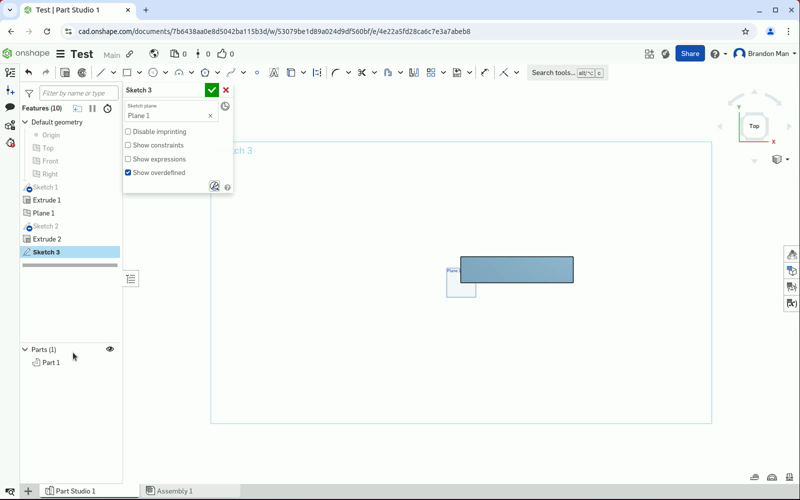
key(y)
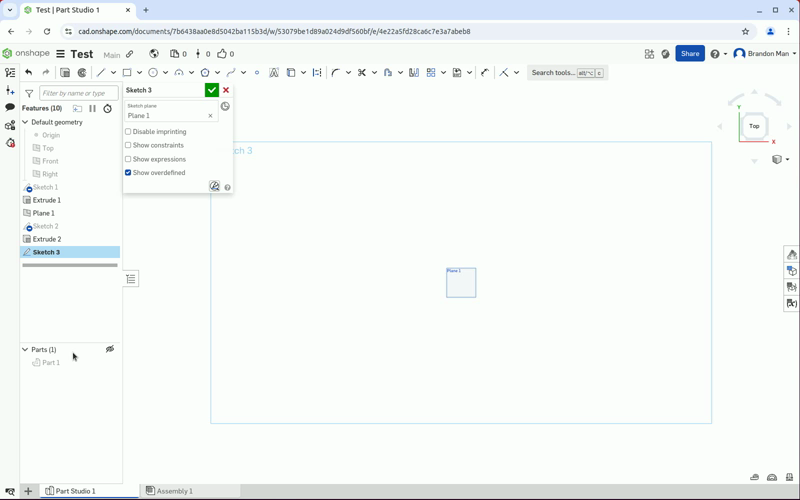
key(l)
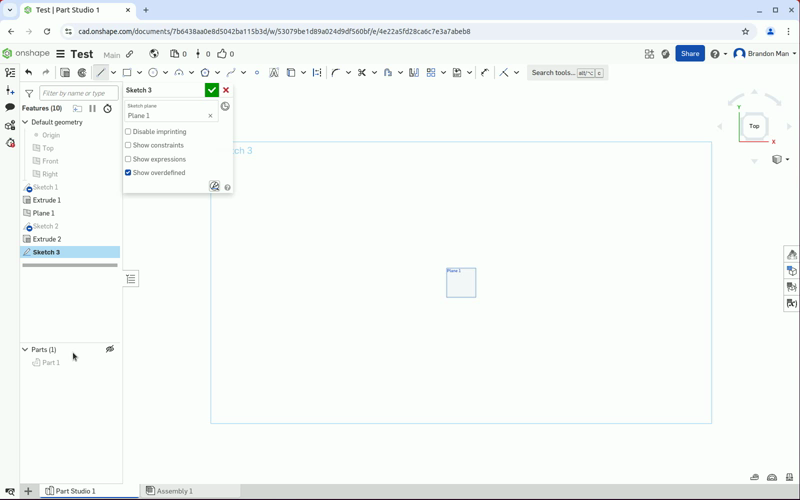
key_down(shift)
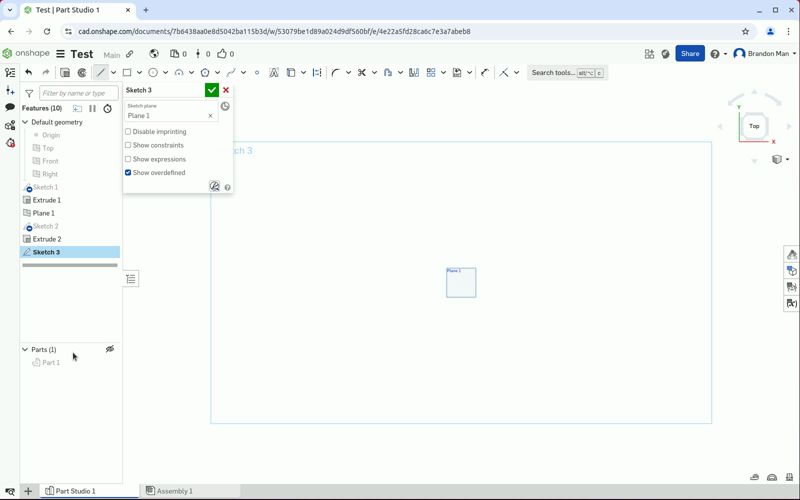
mouse_move(553, 273)
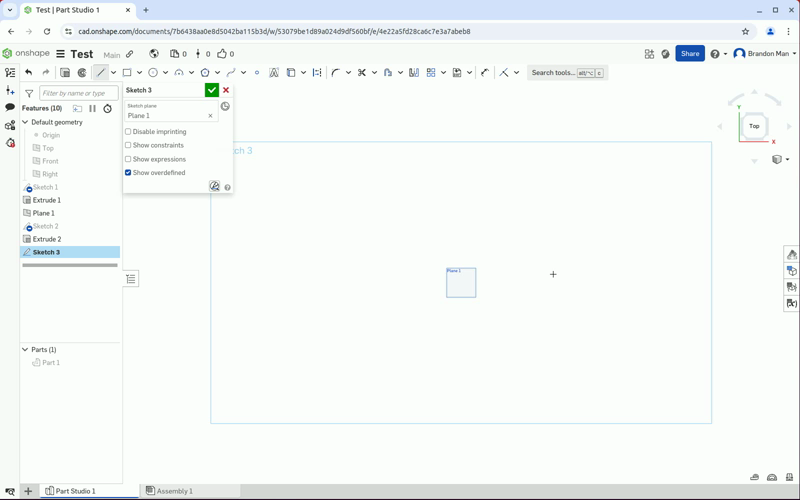
click(553, 273)
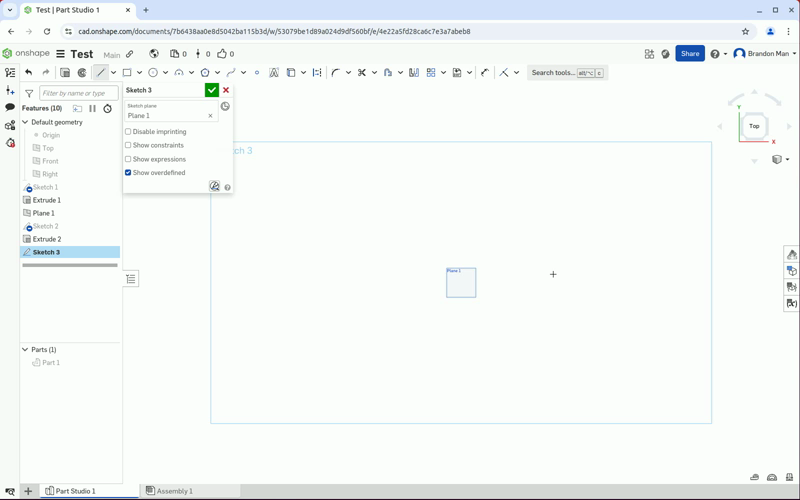
key_up(shift)
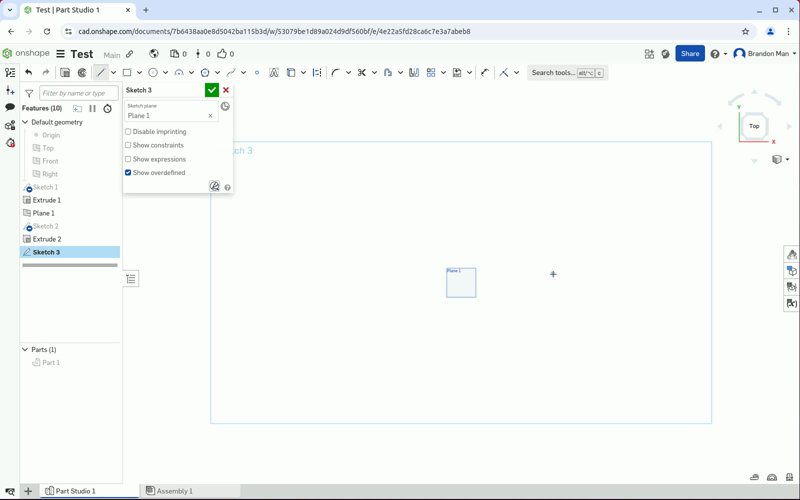
key_down(shift)
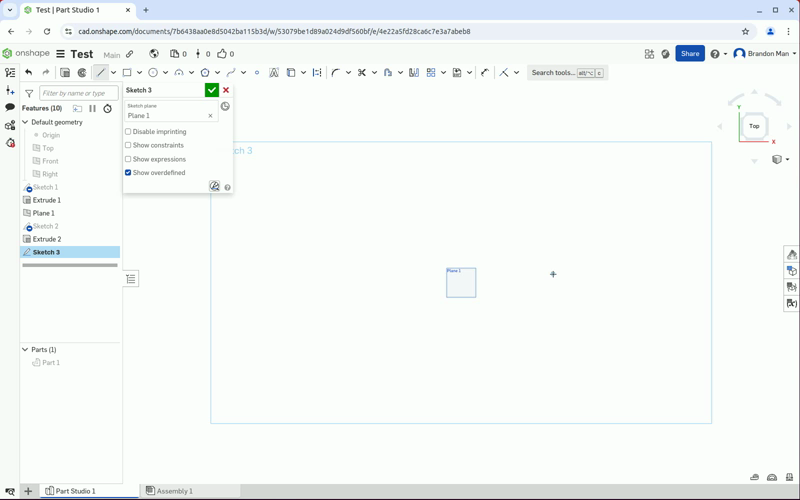
mouse_move(583, 273)
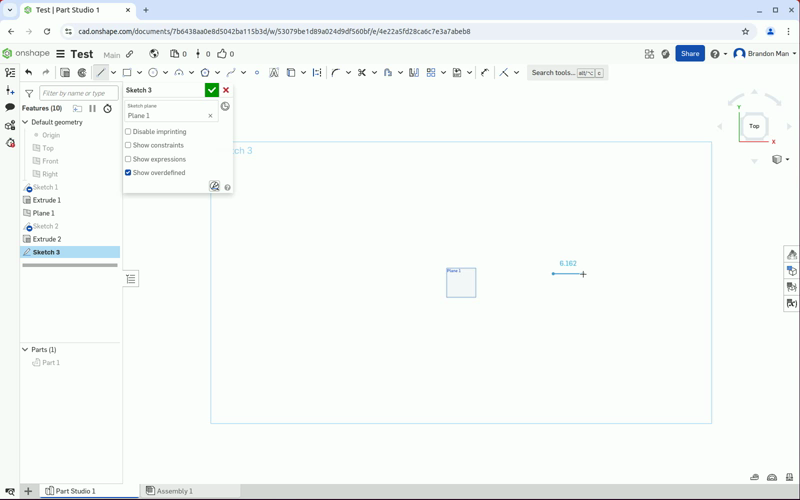
mouse_move(562, 273)
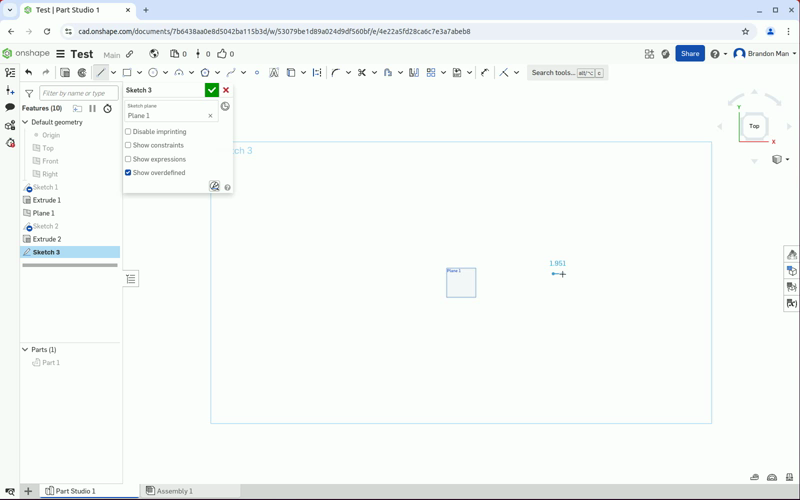
click(562, 273)
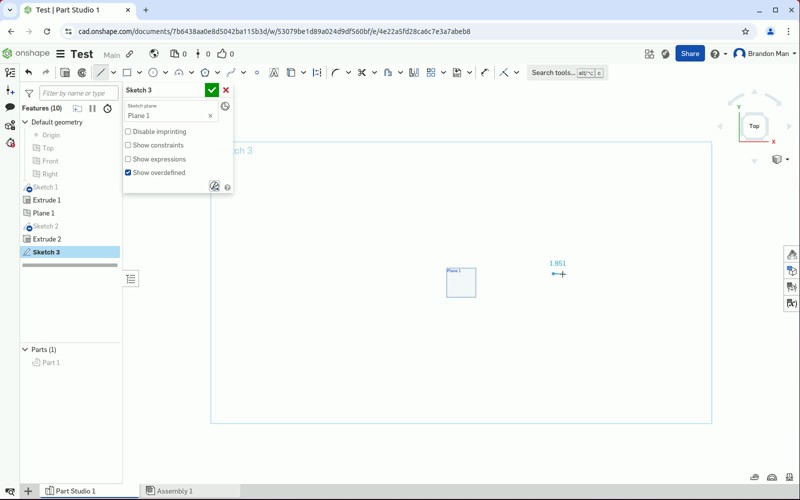
key_up(shift)
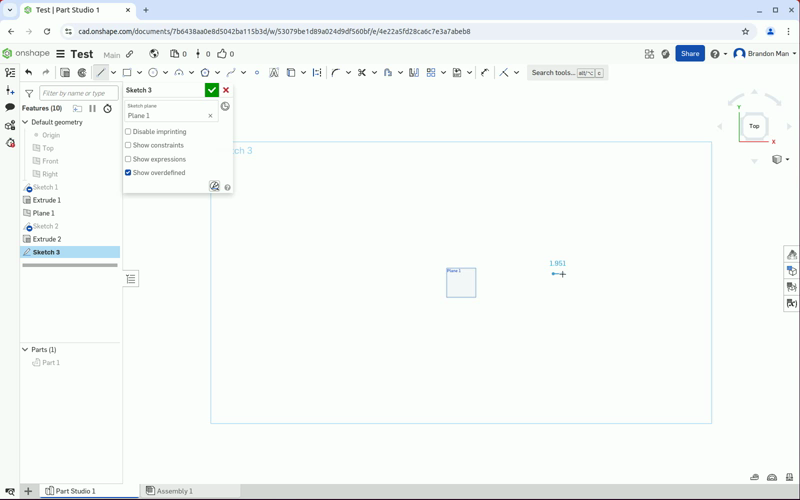
key_down(shift)
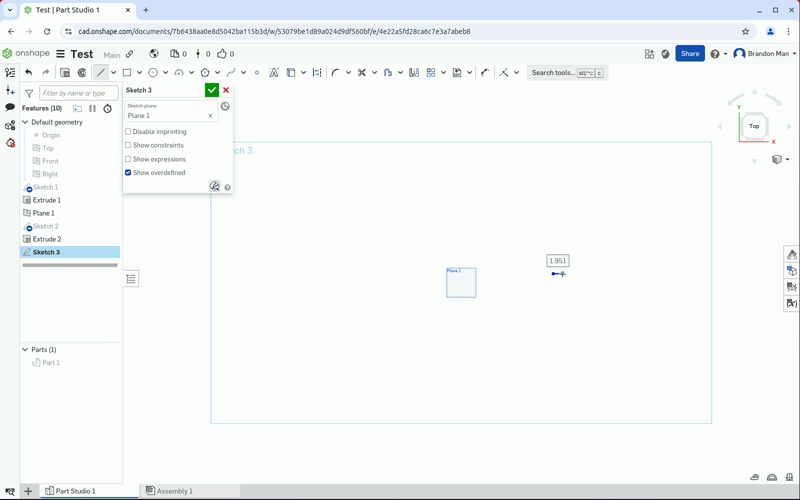
mouse_move(589, 273)
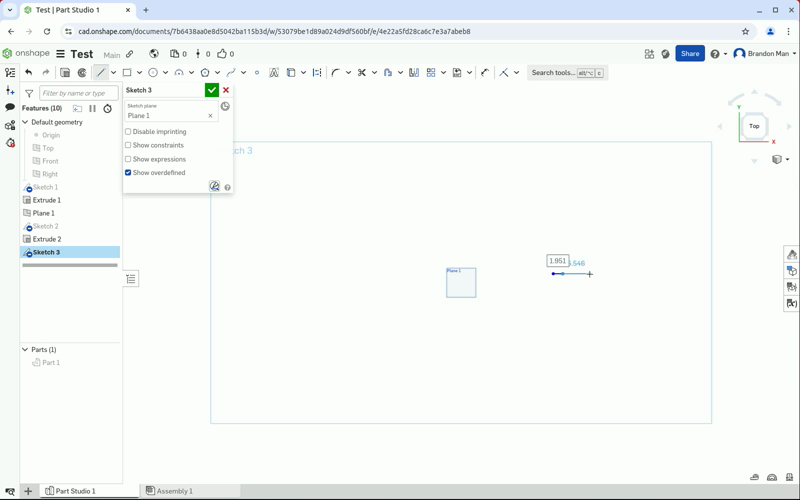
mouse_move(562, 264)
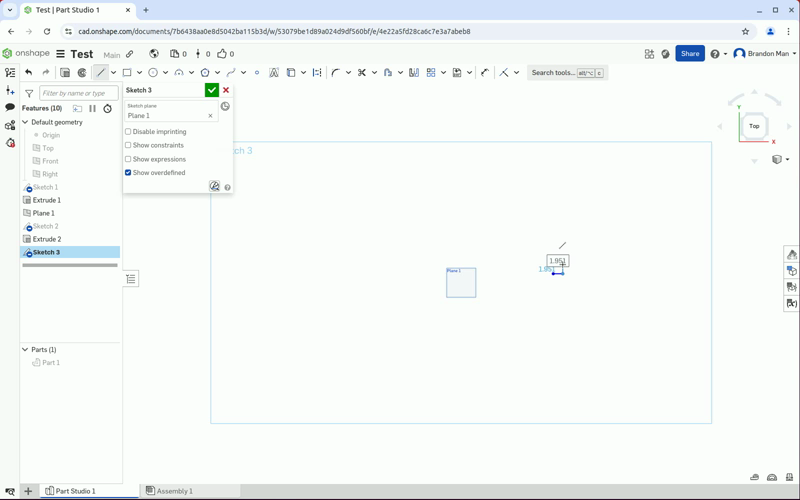
click(562, 264)
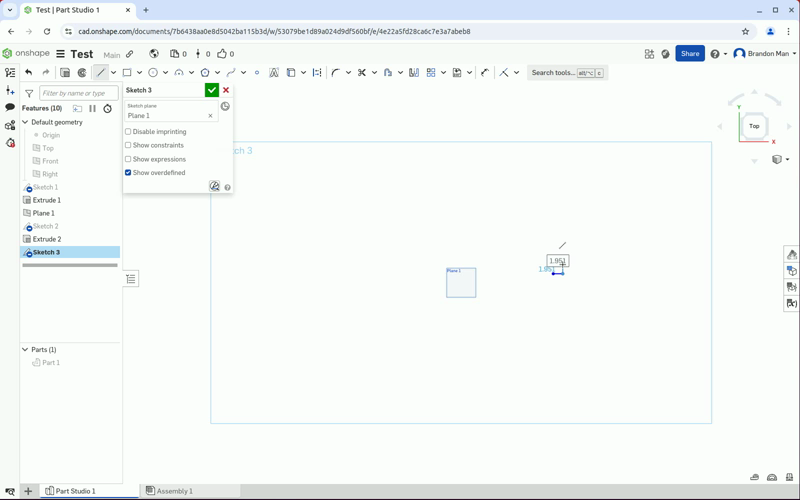
key_up(shift)
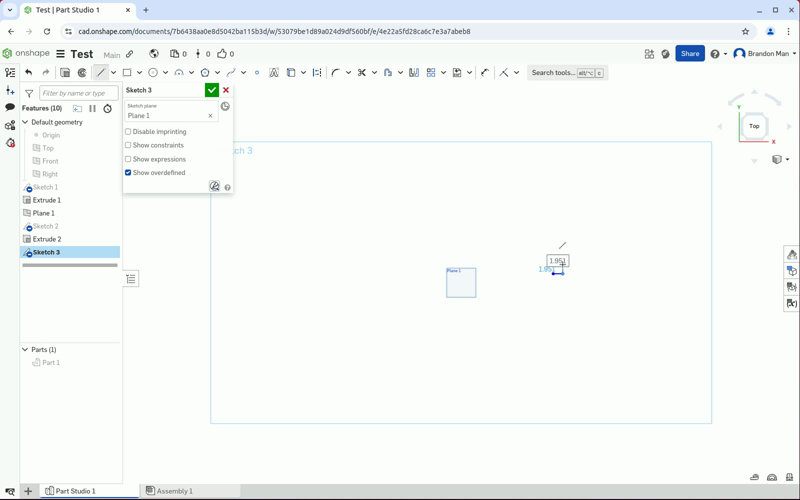
key_down(shift)
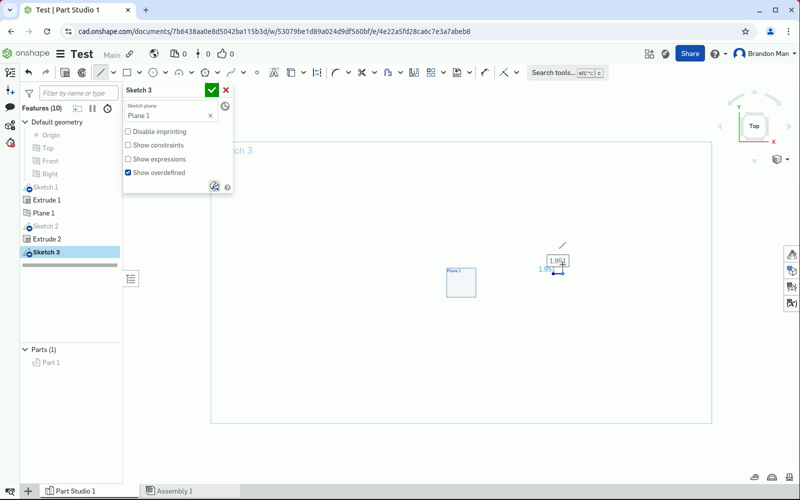
mouse_move(589, 264)
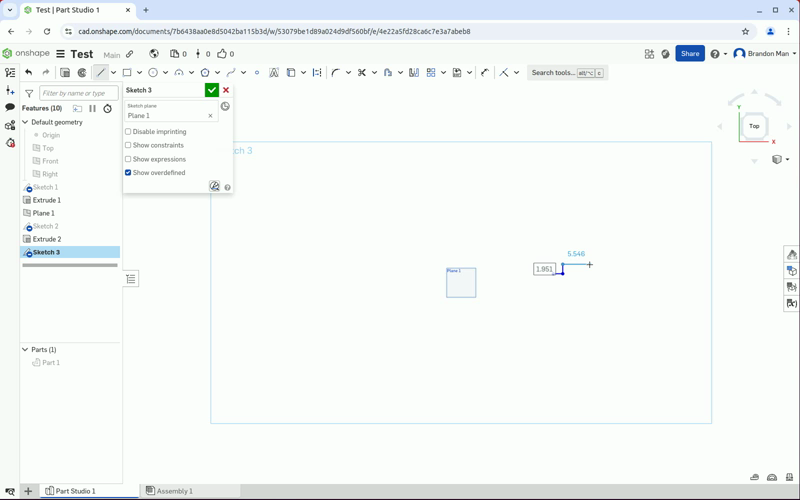
mouse_move(553, 264)
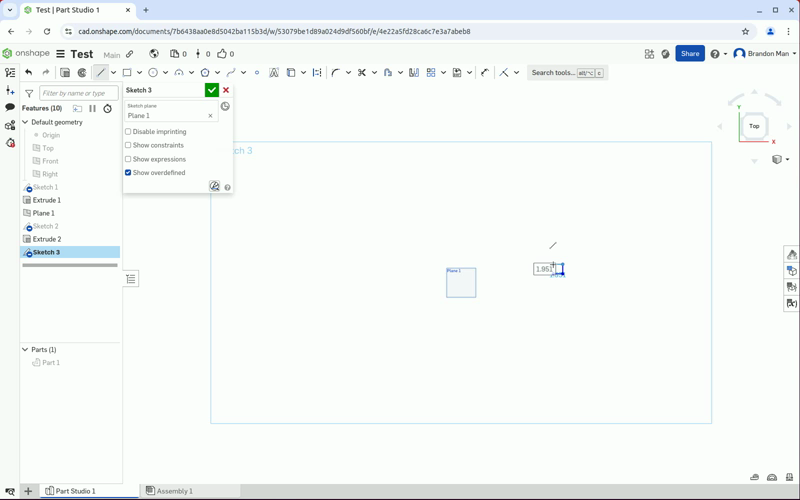
click(553, 264)
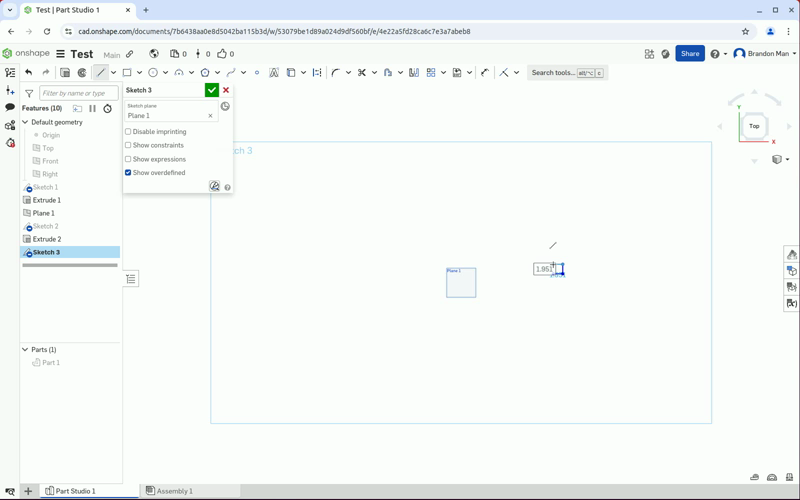
key_up(shift)
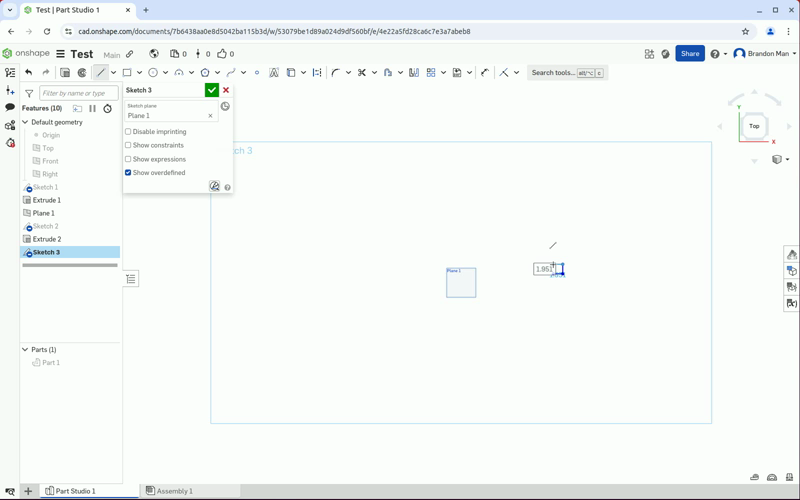
mouse_move(583, 264)
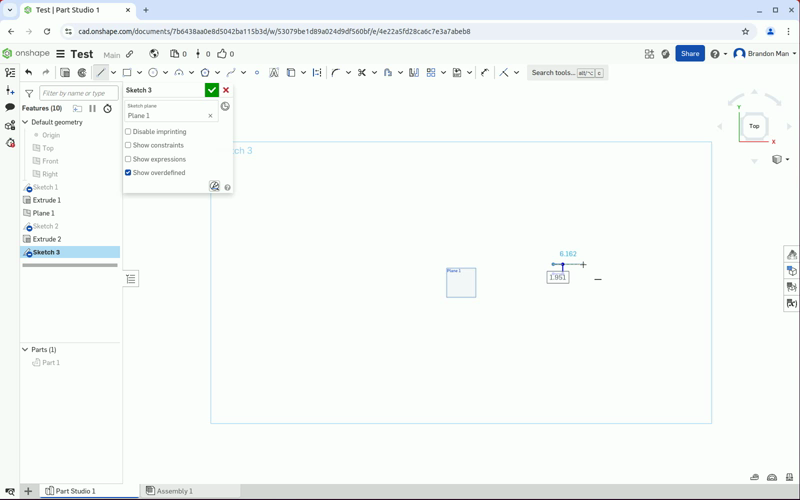
key_down(shift)
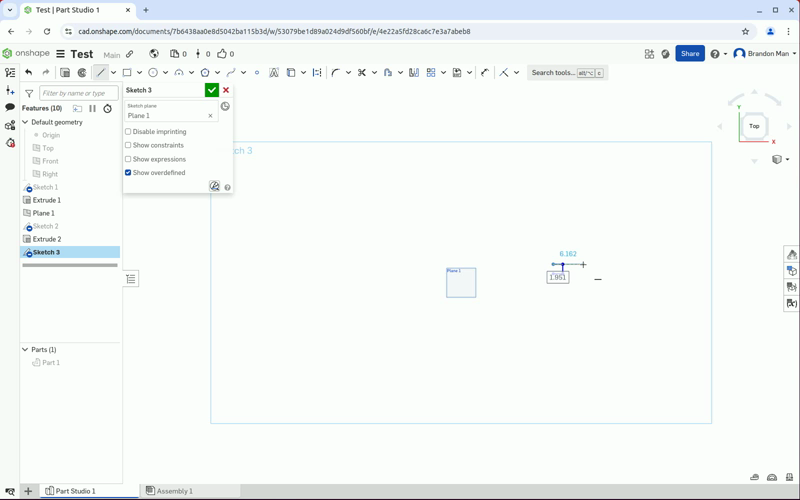
mouse_move(553, 273)
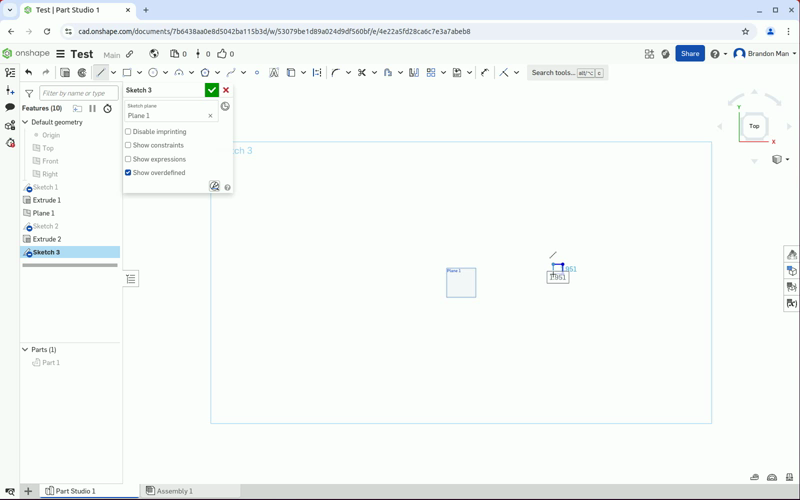
key_up(shift)
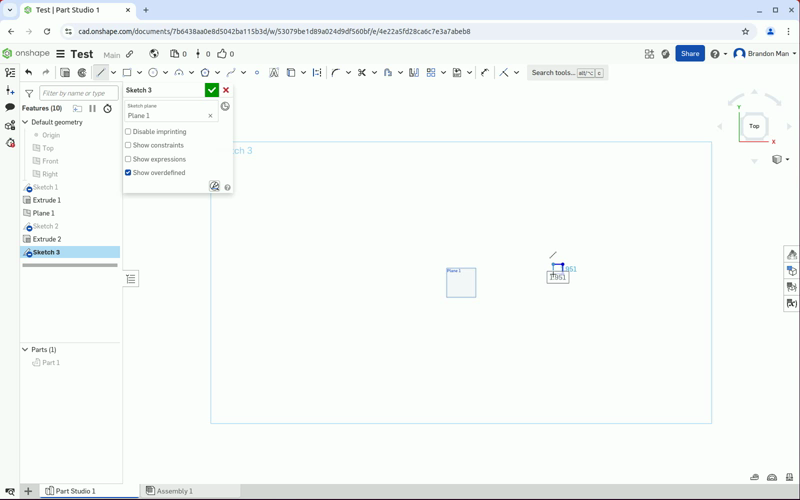
click(553, 273)
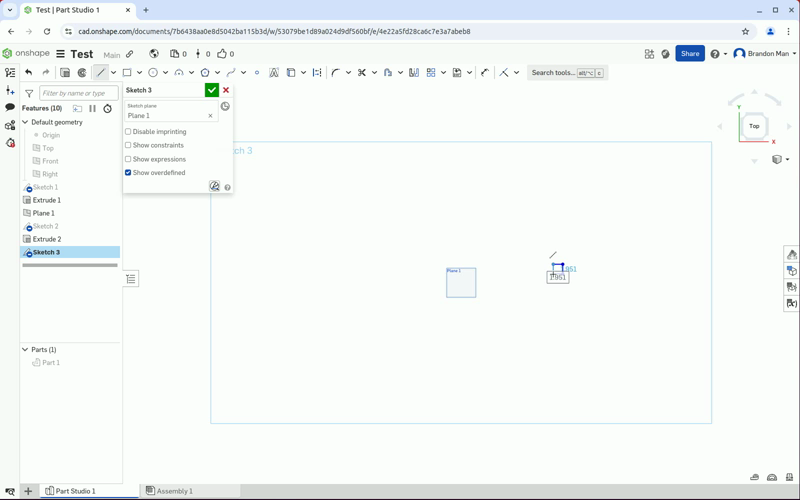
key(esc)
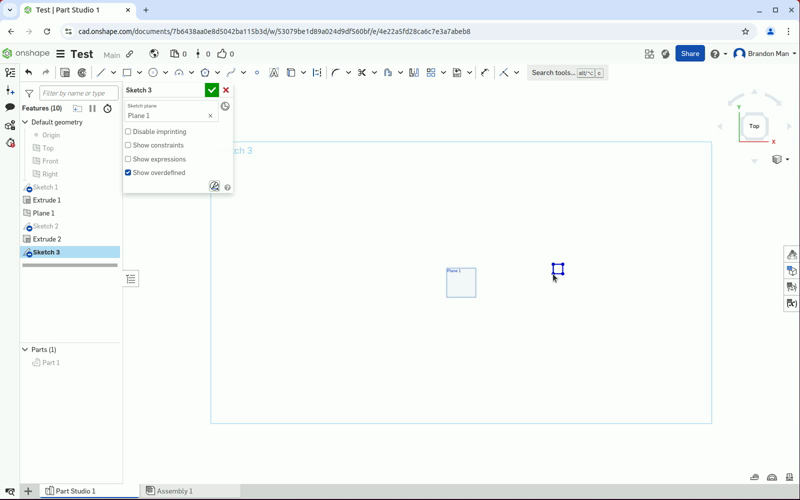
mouse_move(559, 267)
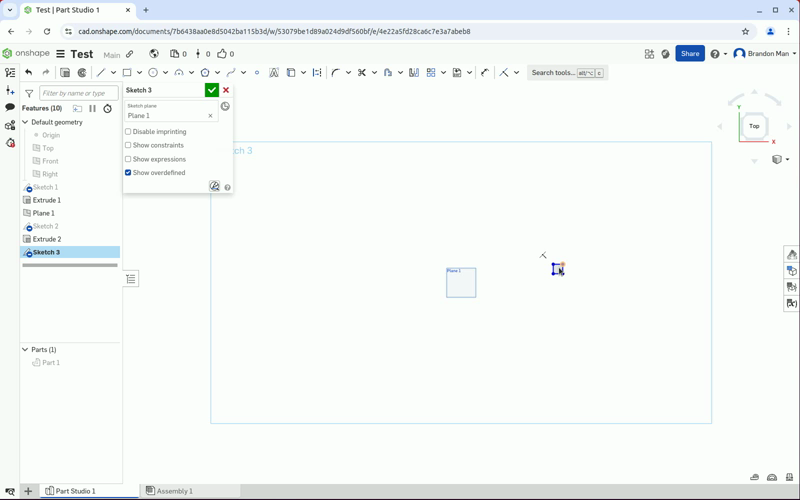
scroll(6)
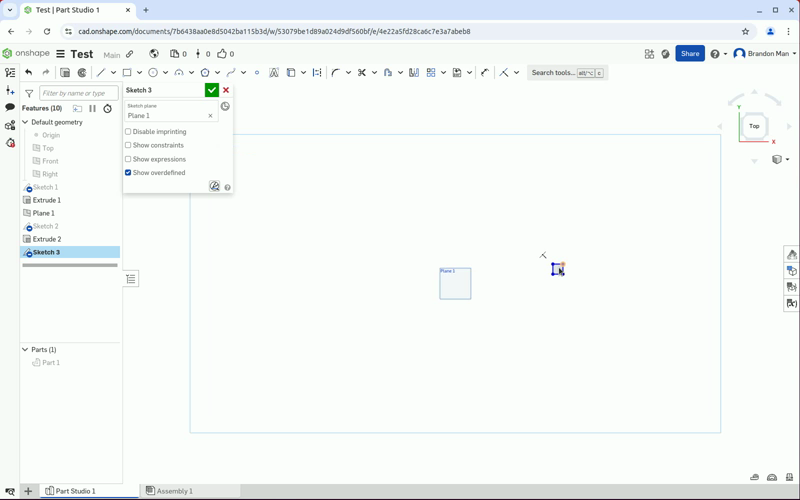
scroll(6)
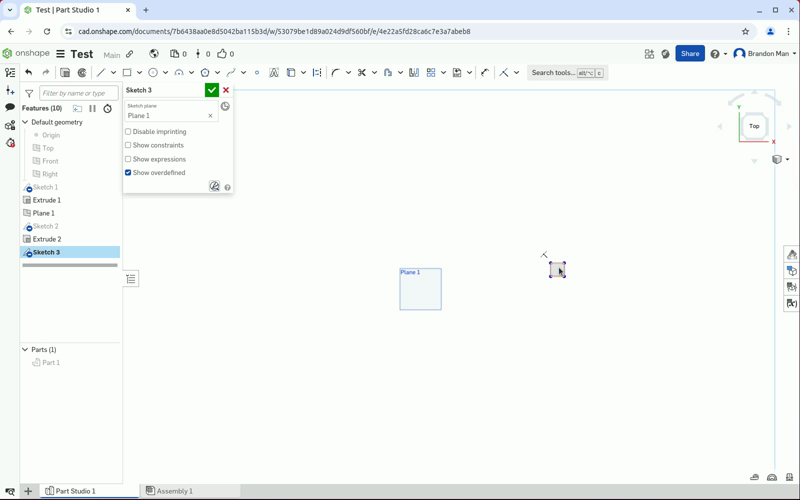
scroll(6)
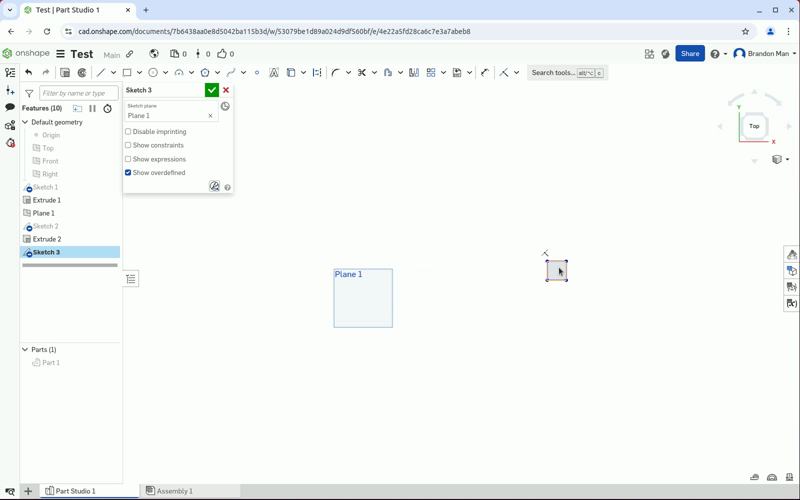
scroll(6)
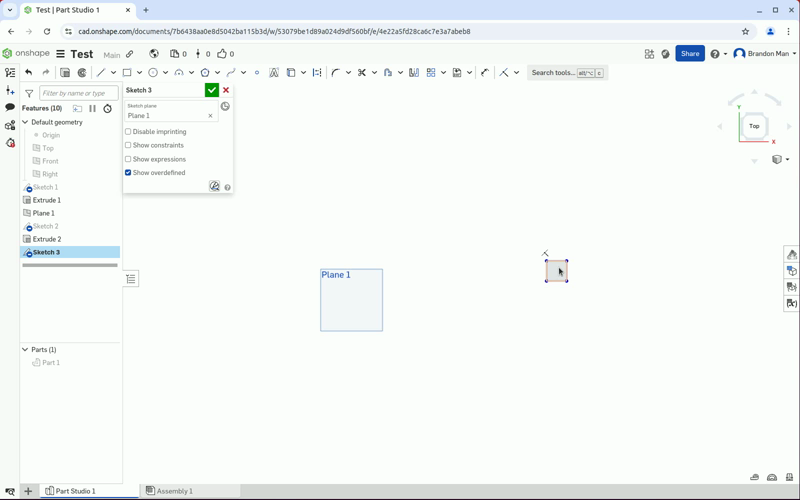
scroll(6)
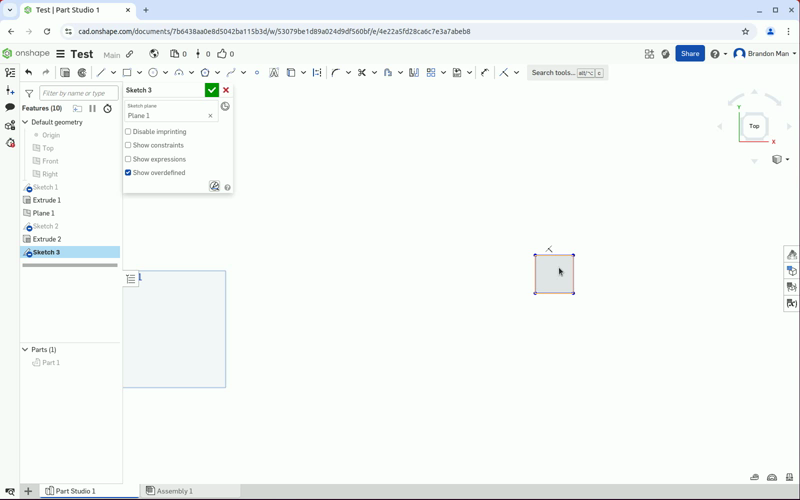
scroll(6)
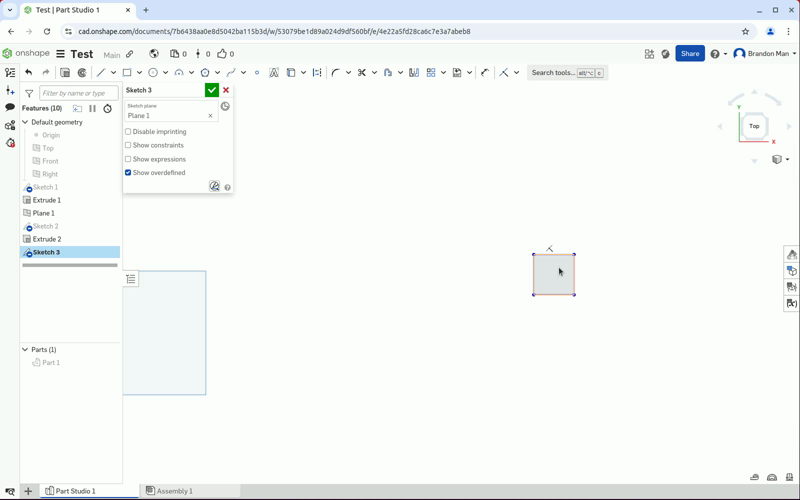
scroll(6)
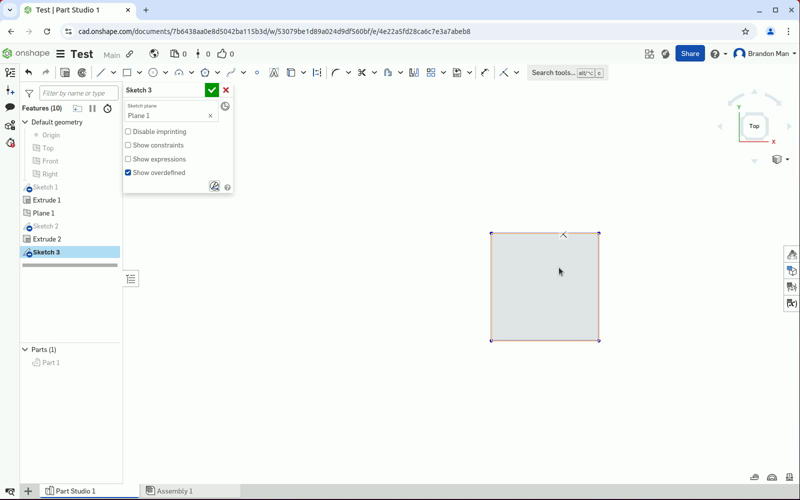
click(559, 267)
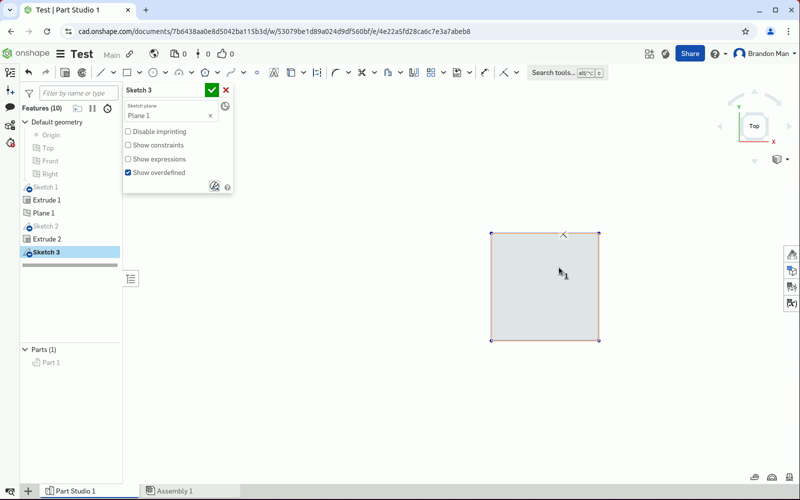
scroll(-6)
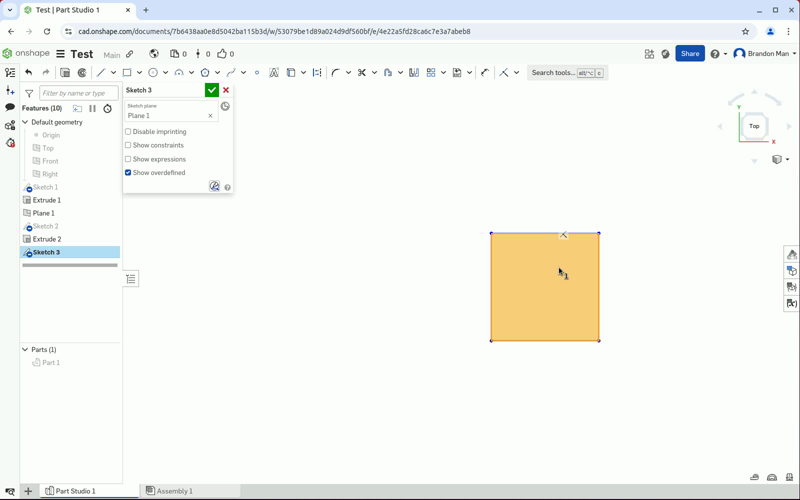
scroll(-6)
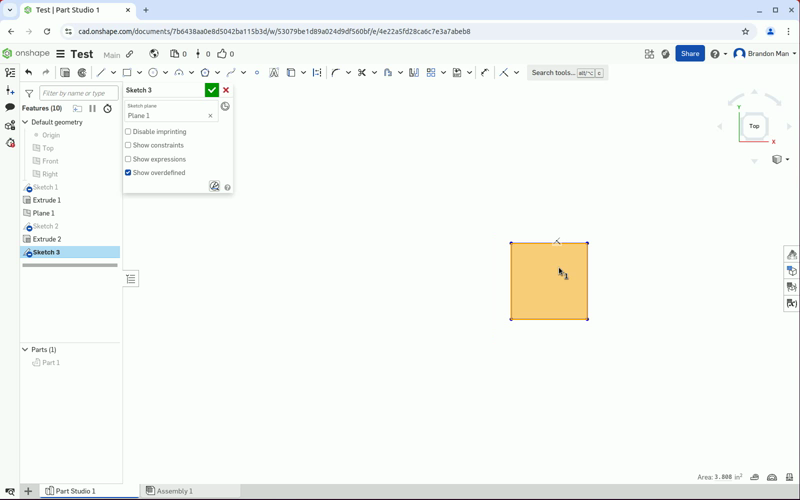
scroll(-6)
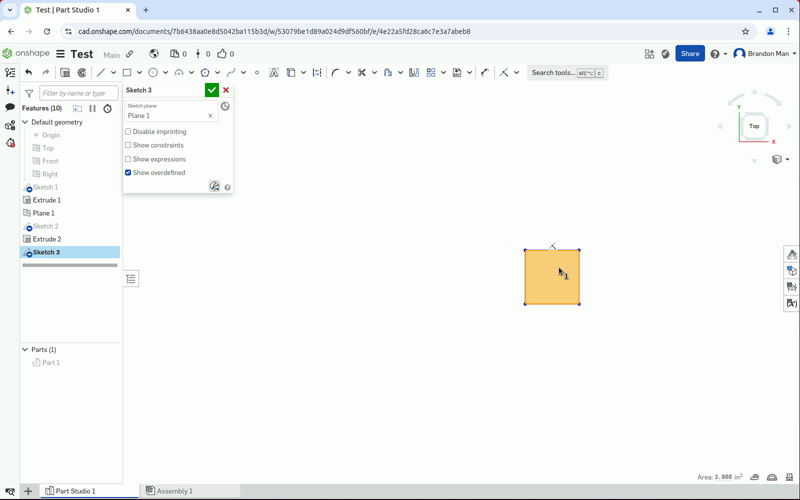
scroll(-6)
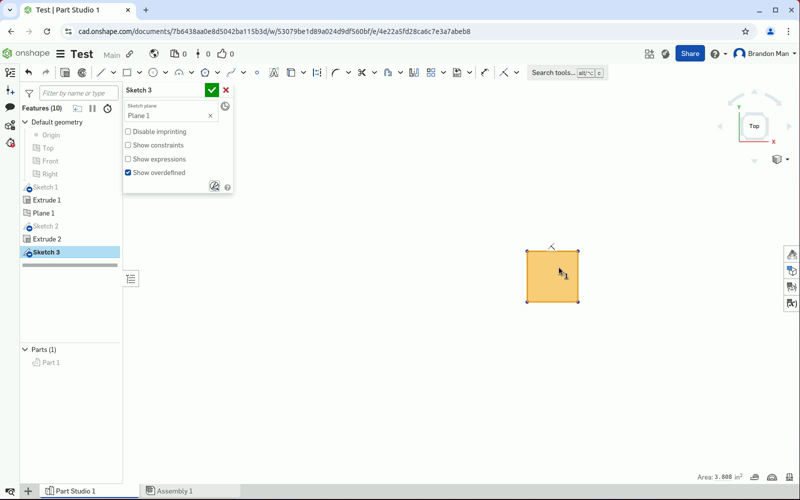
scroll(-6)
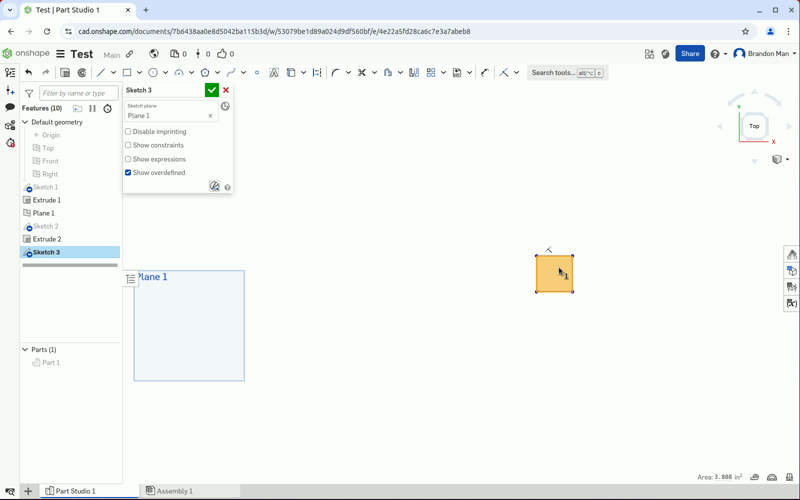
scroll(-6)
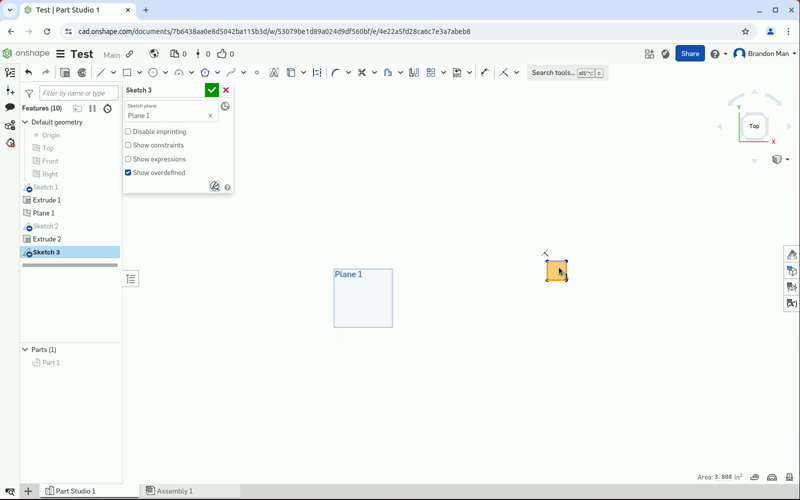
scroll(-6)
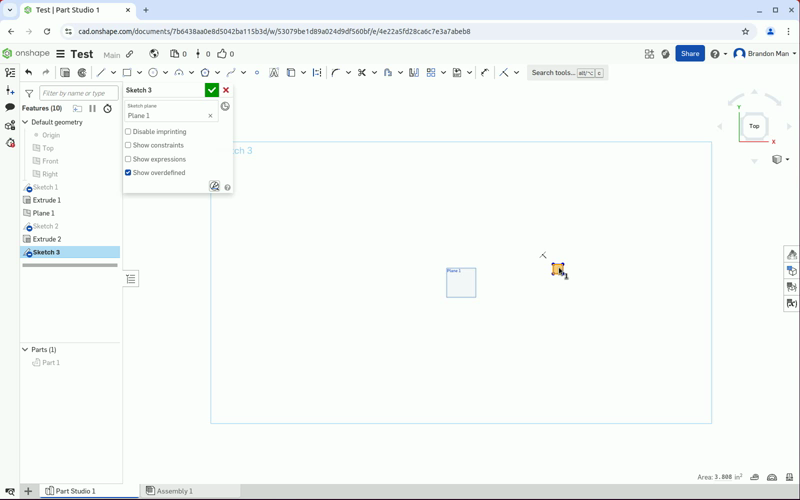
mouse_move(73, 352)
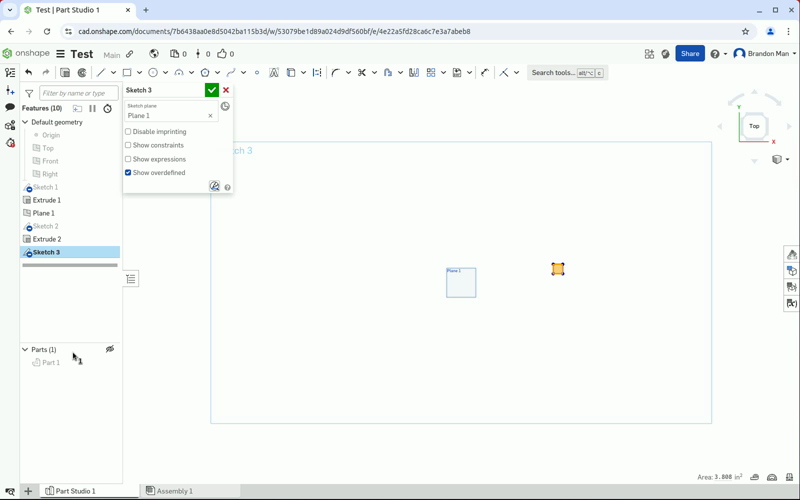
key(shift+y)
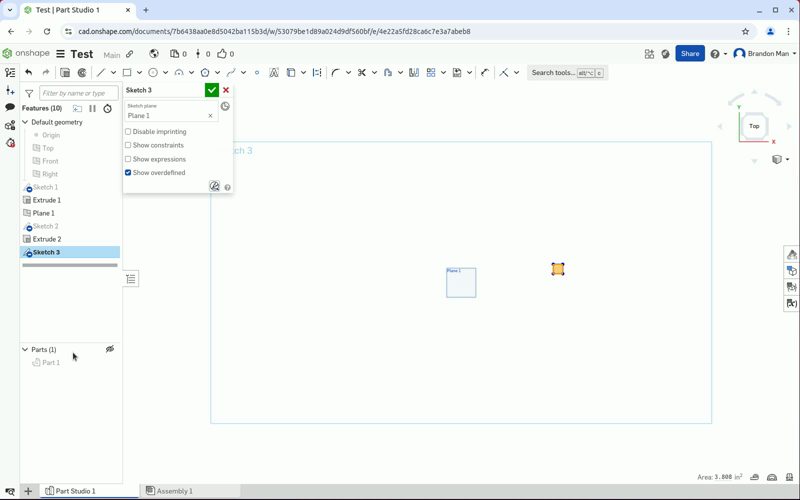
key(shift+e)
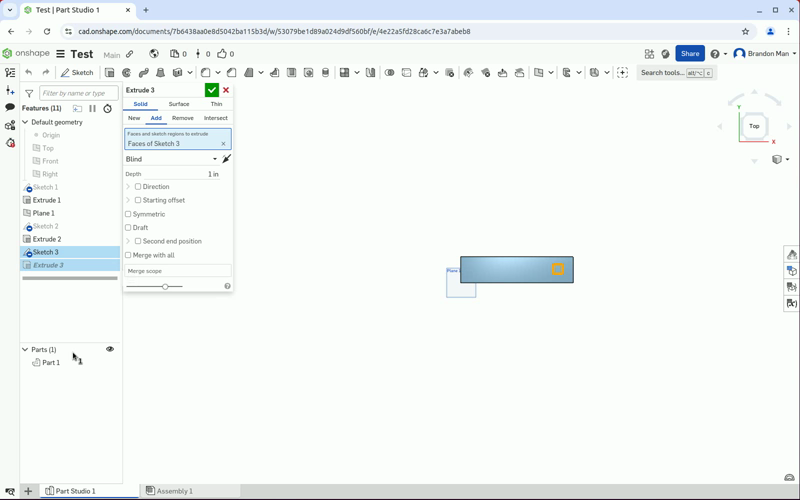
mouse_move(143, 106)
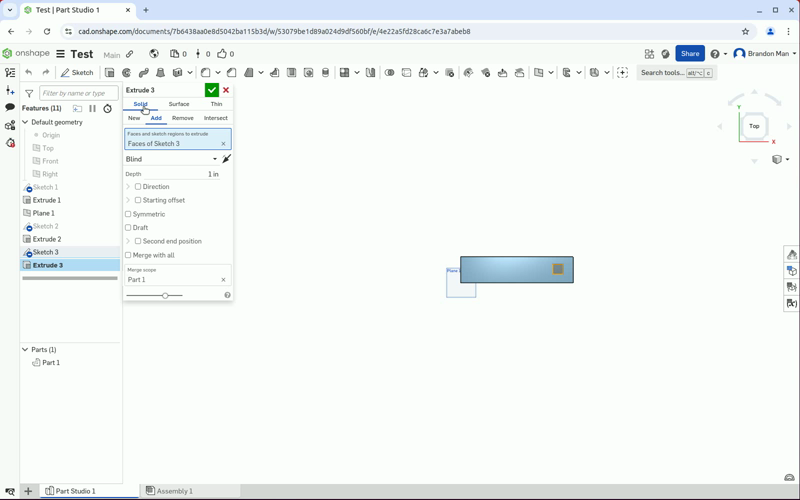
click(143, 106)
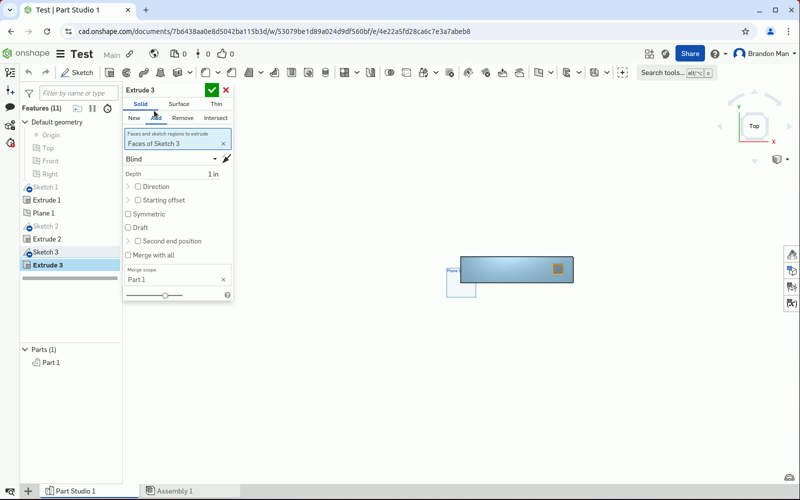
mouse_move(186, 120)
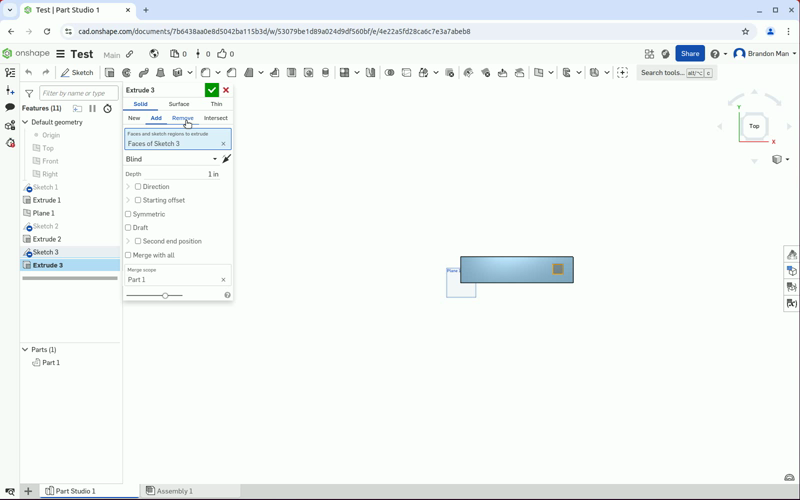
click(186, 120)
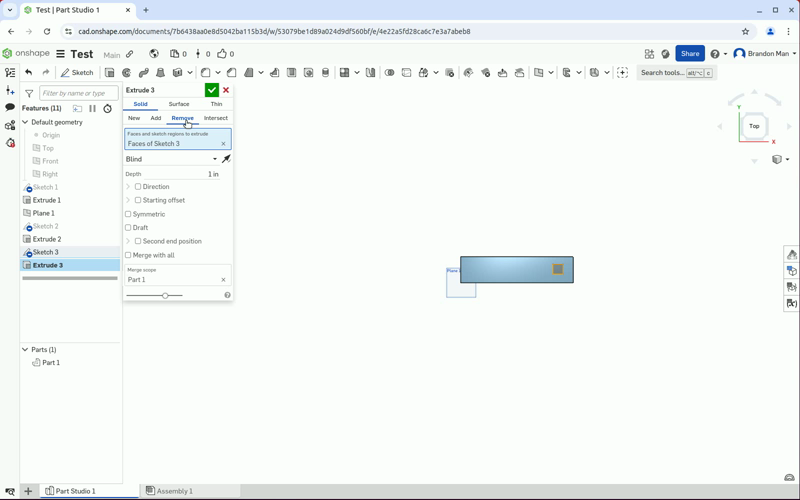
key(tab, 4)
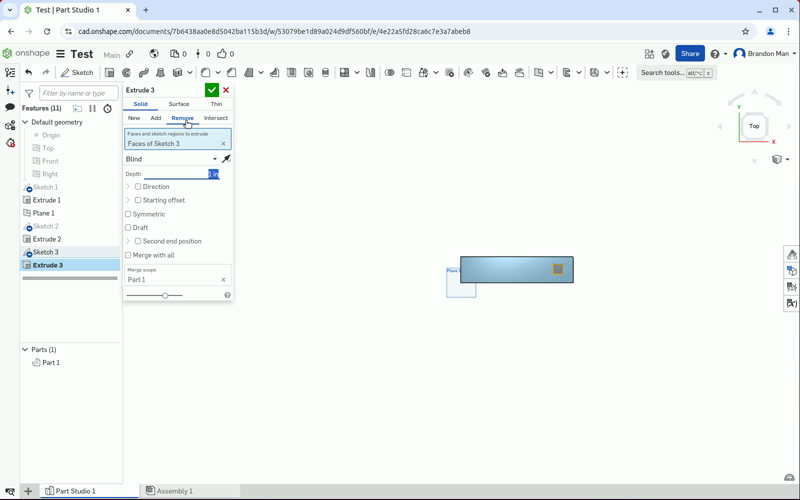
text(0.241)
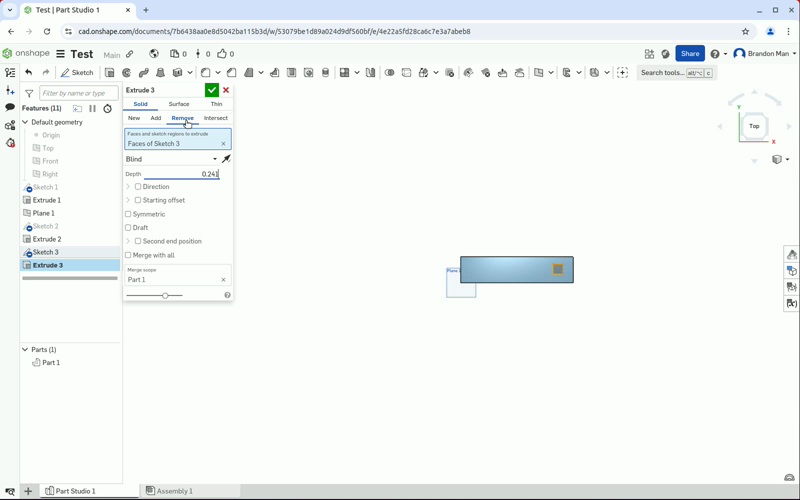
key(tab, 6)
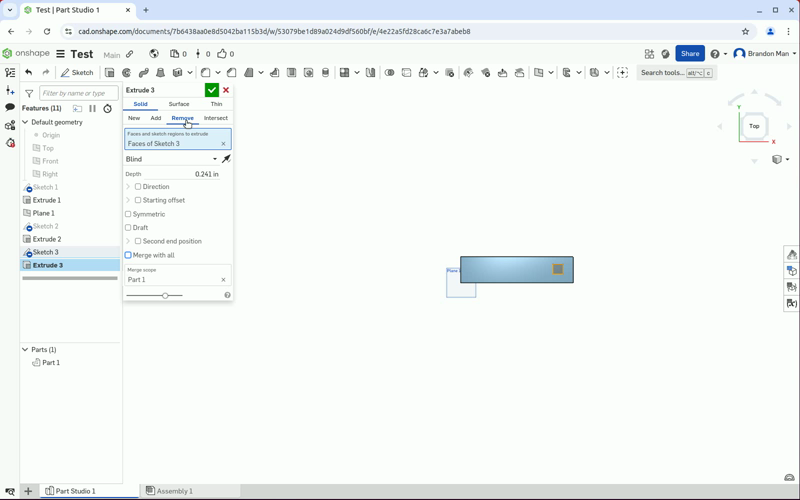
key(space)
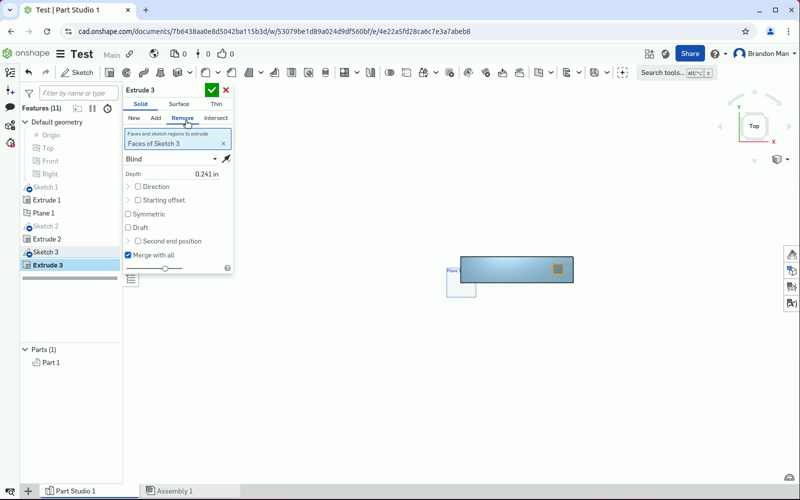
key(enter)
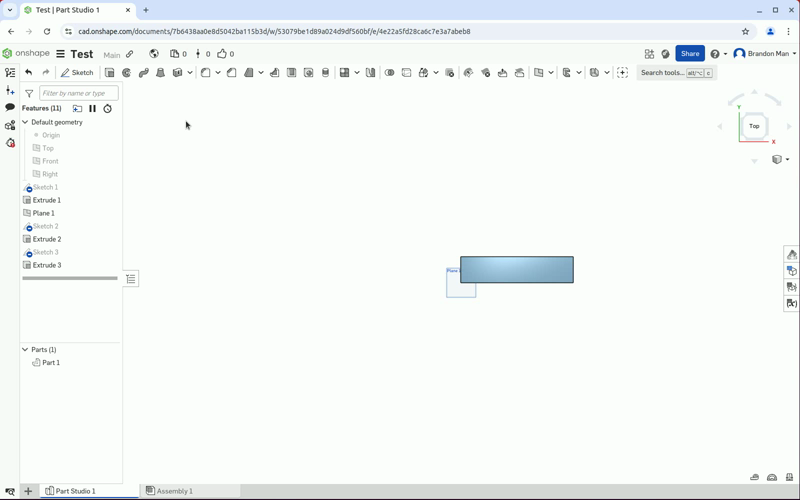
key(shift+h)
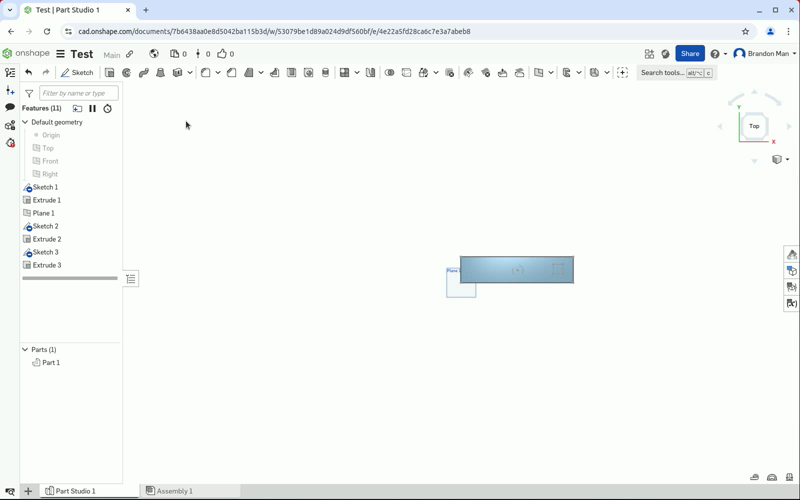
key(shift+h)
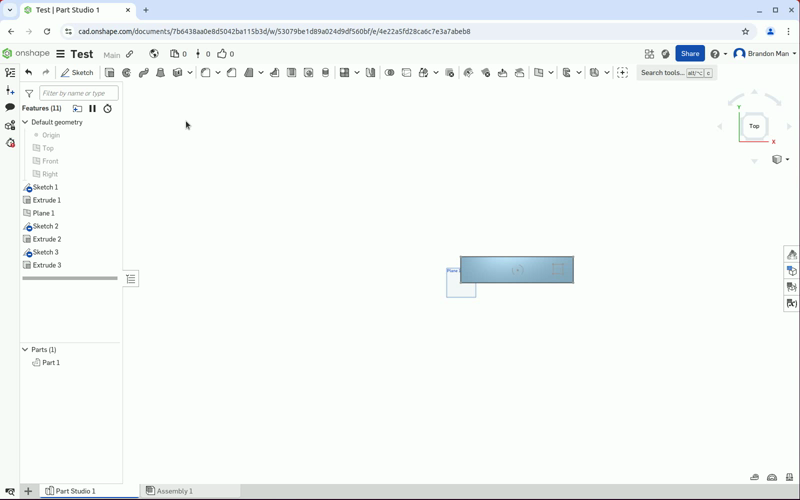
key(shift+7)
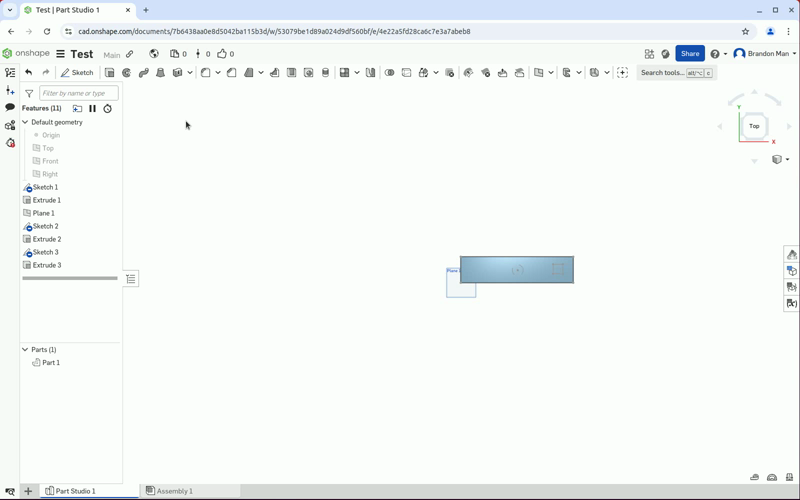
key(up, 3)
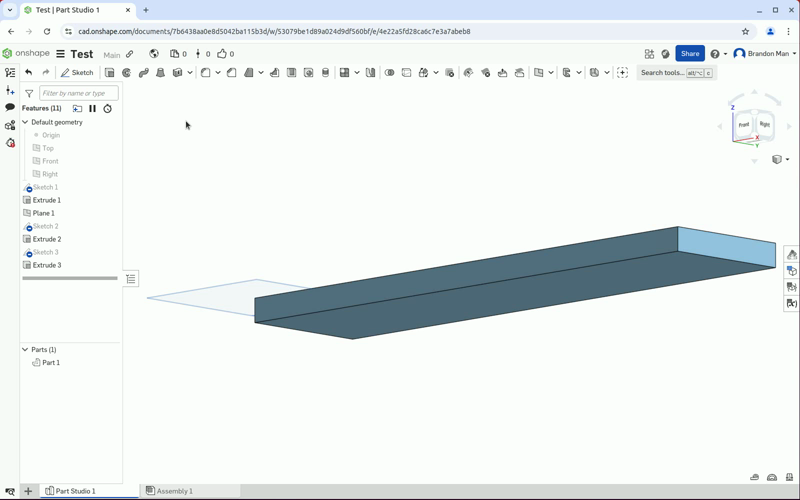
key(left, 3)
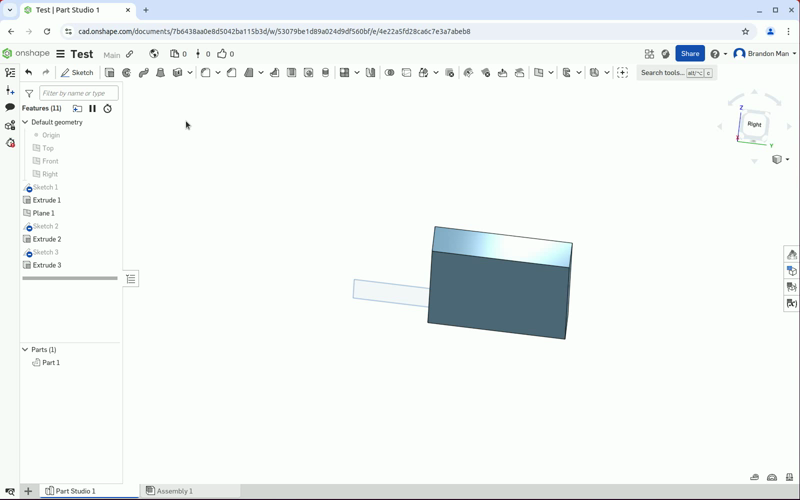
key(right, 3)
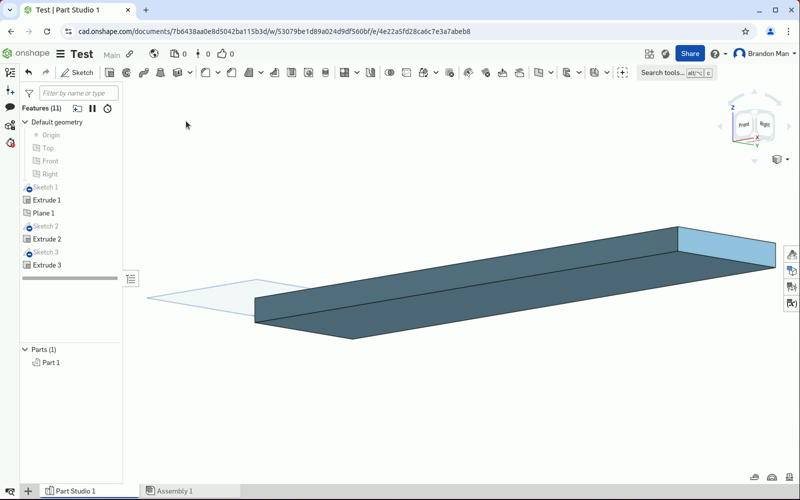
key(down, 3)
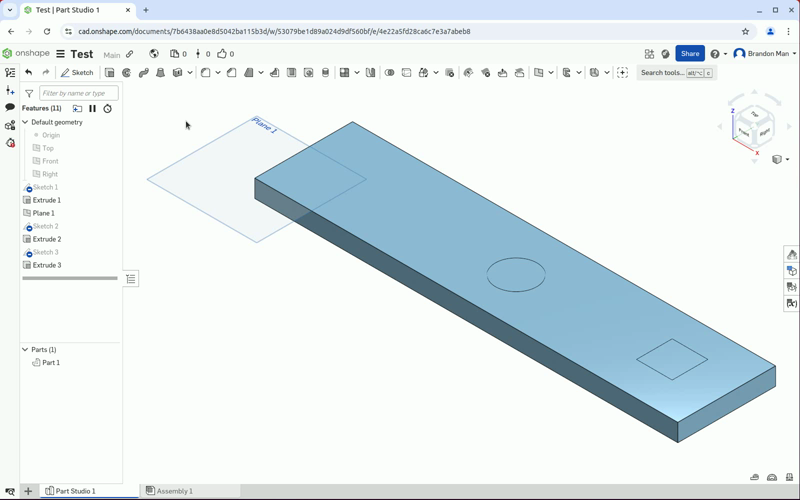
mouse_move(73, 189)
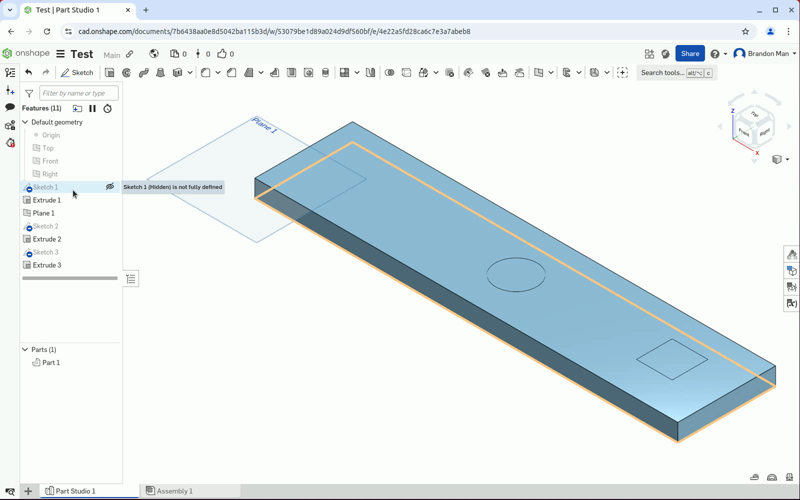
click(73, 189)